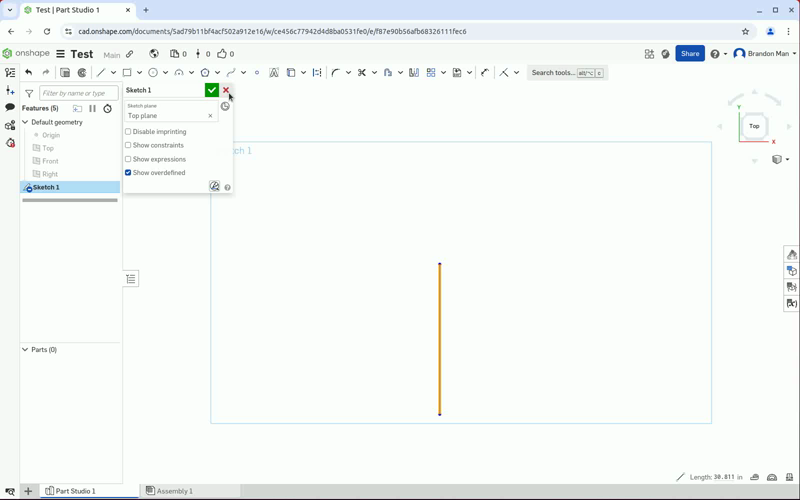
key(shift+h)
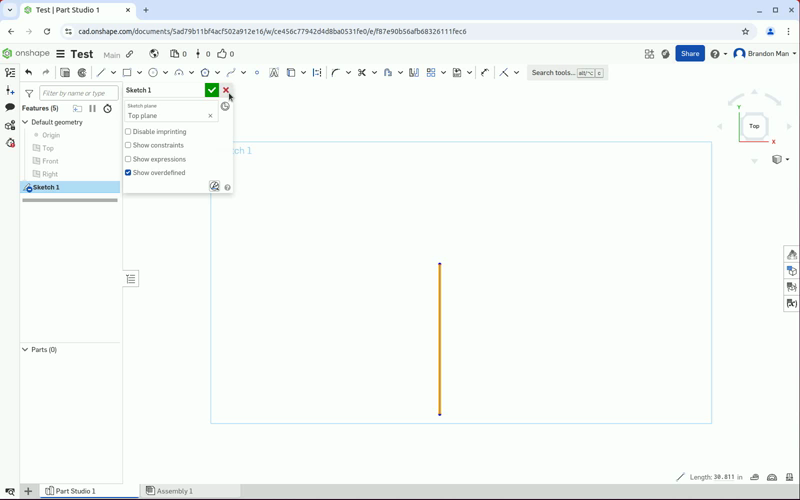
key(shift+s)
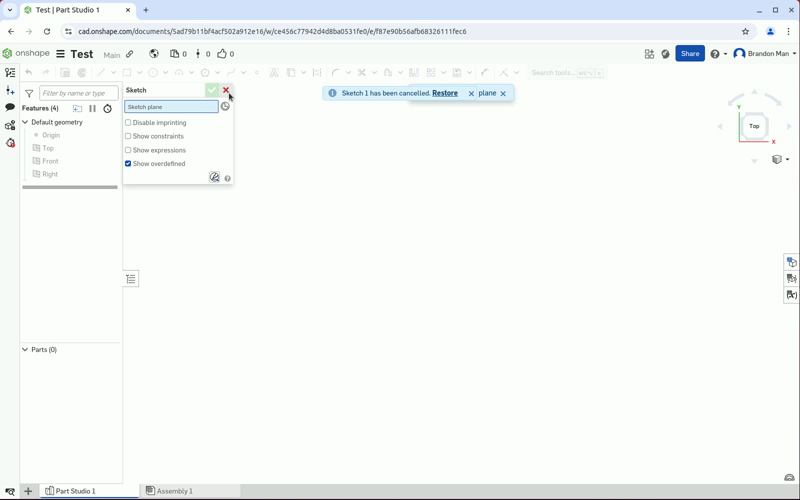
mouse_move(73, 150)
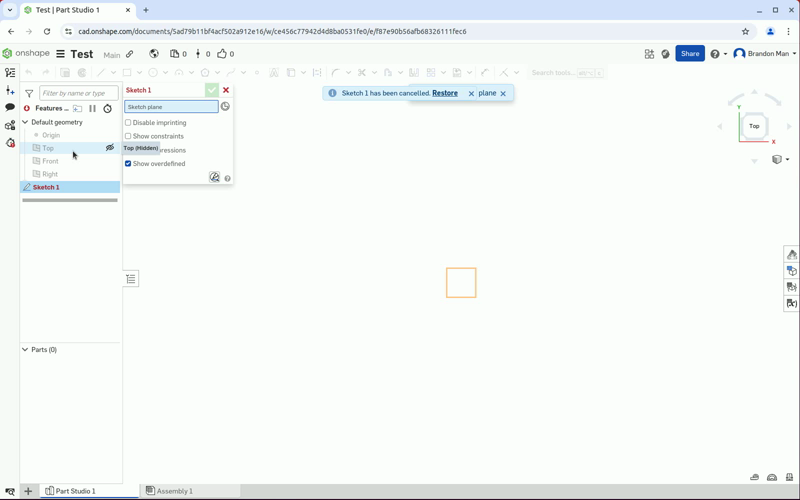
click(73, 150)
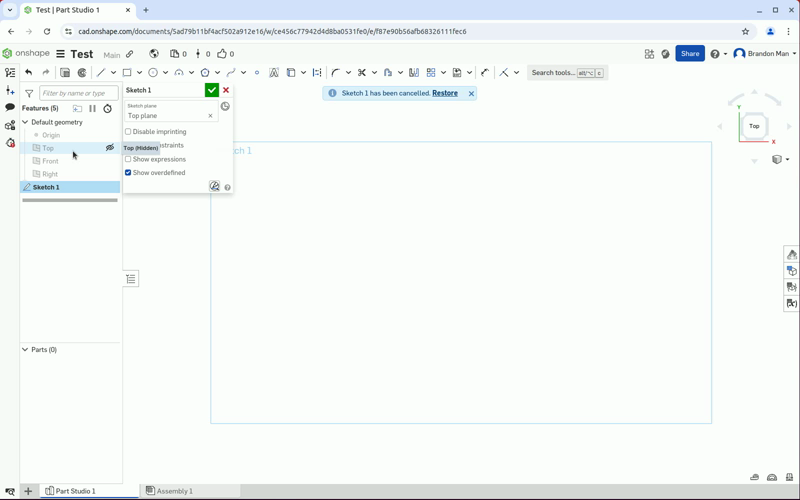
mouse_move(73, 352)
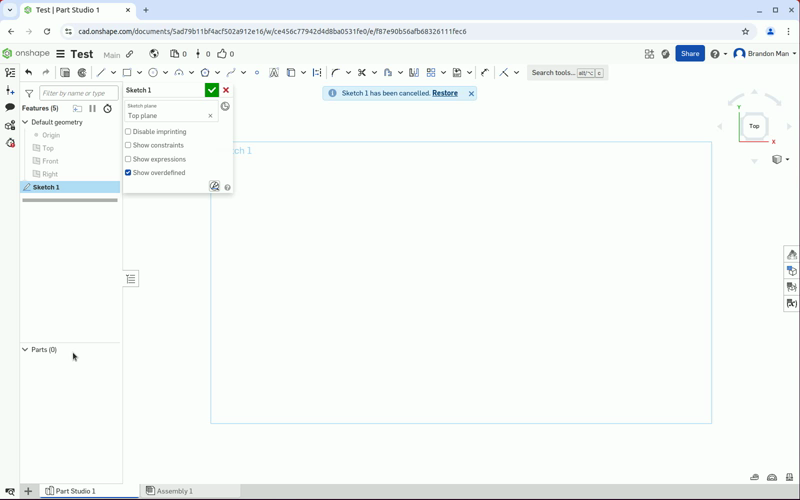
key(y)
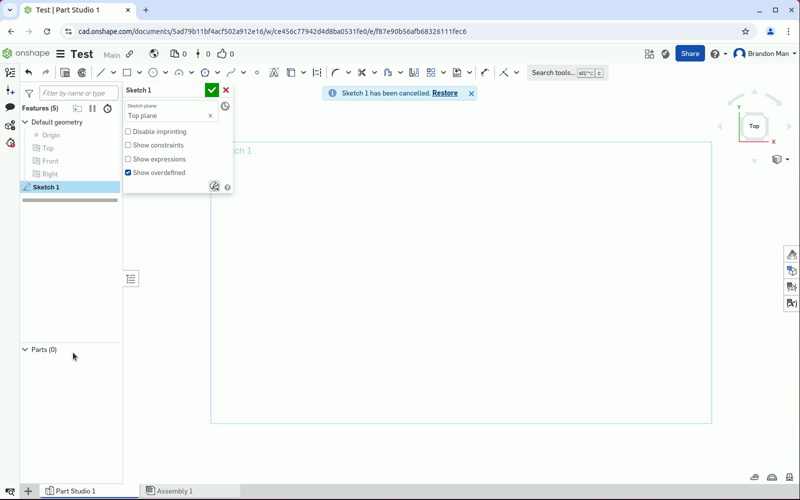
key(l)
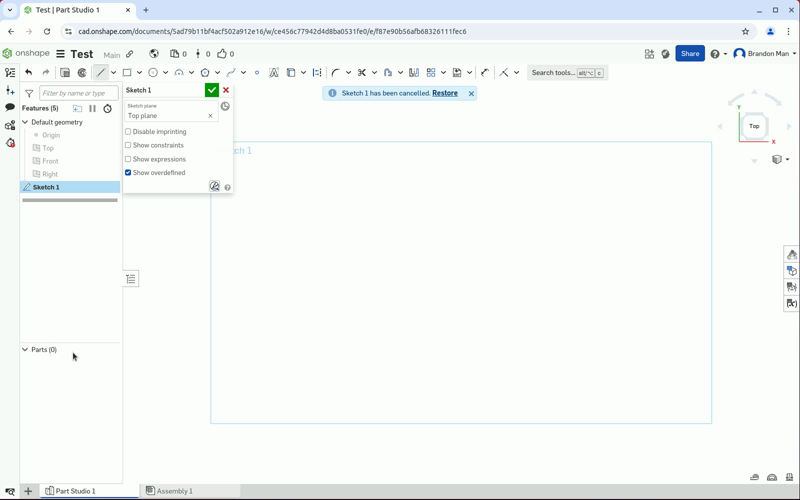
key_down(shift)
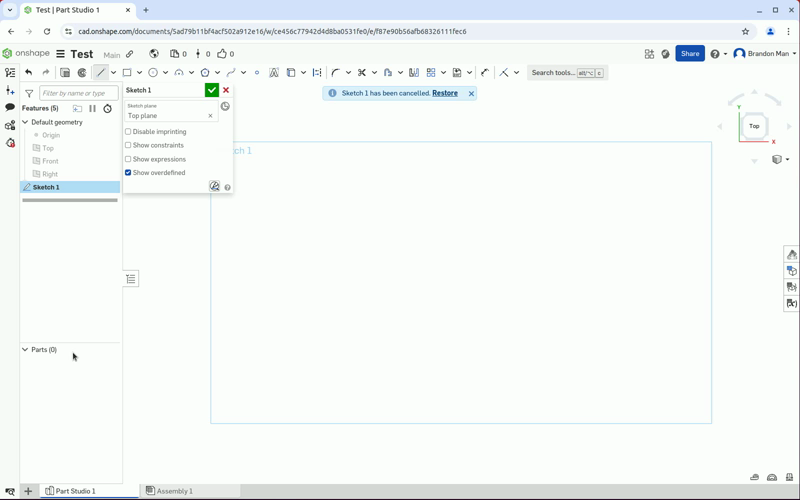
mouse_move(348, 247)
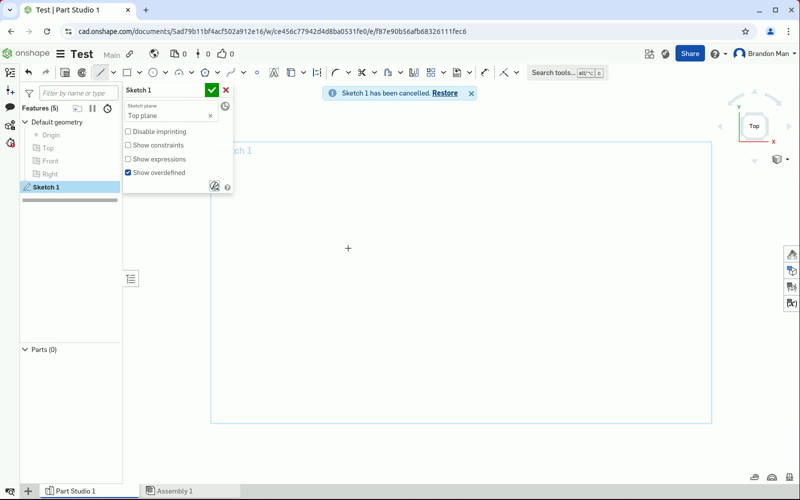
click(348, 247)
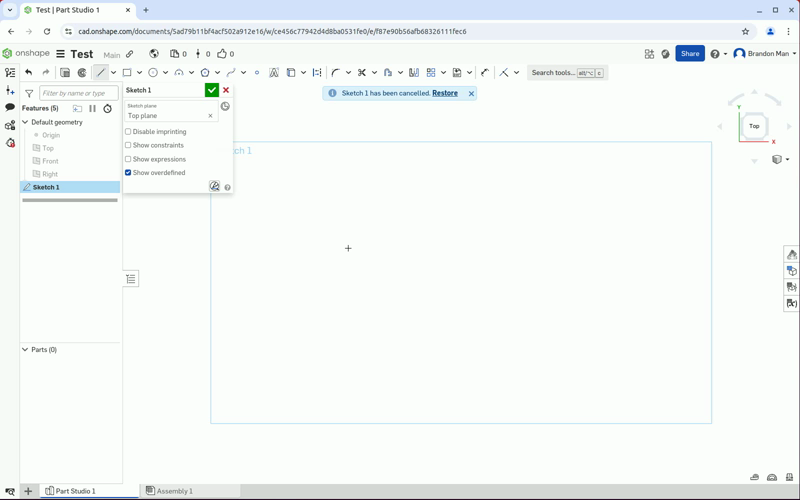
key_up(shift)
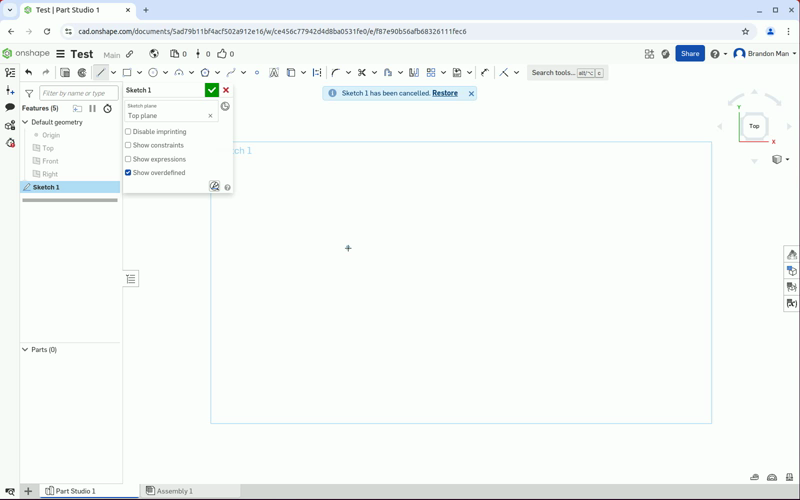
key_down(shift)
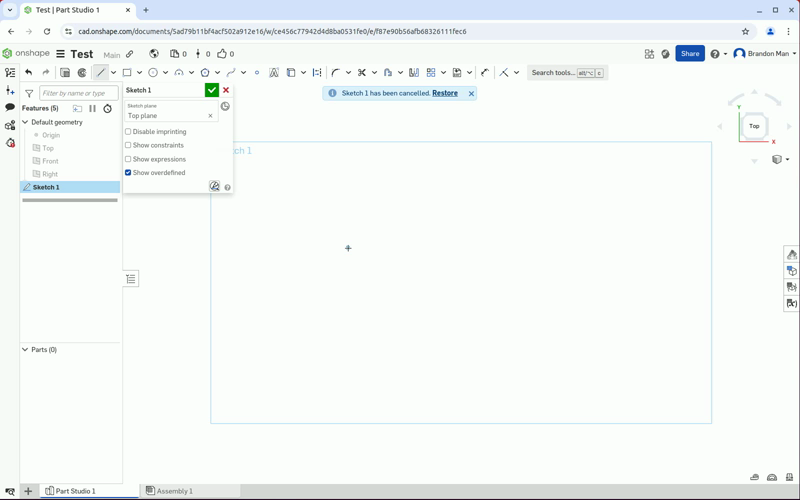
mouse_move(572, 247)
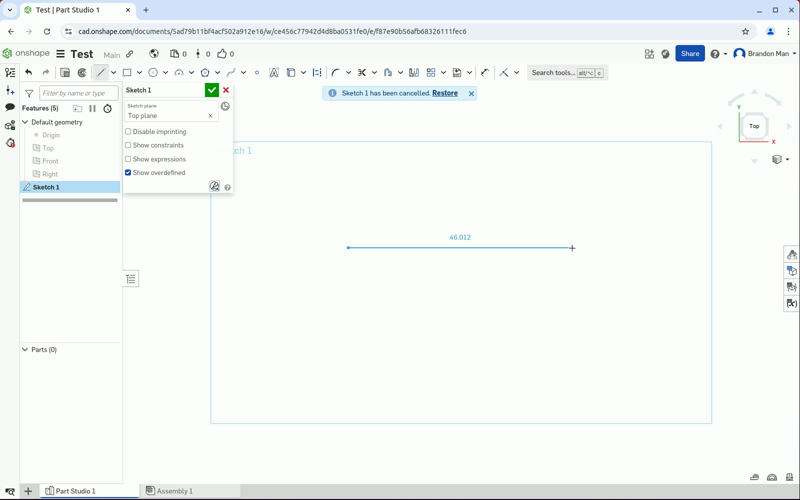
click(572, 247)
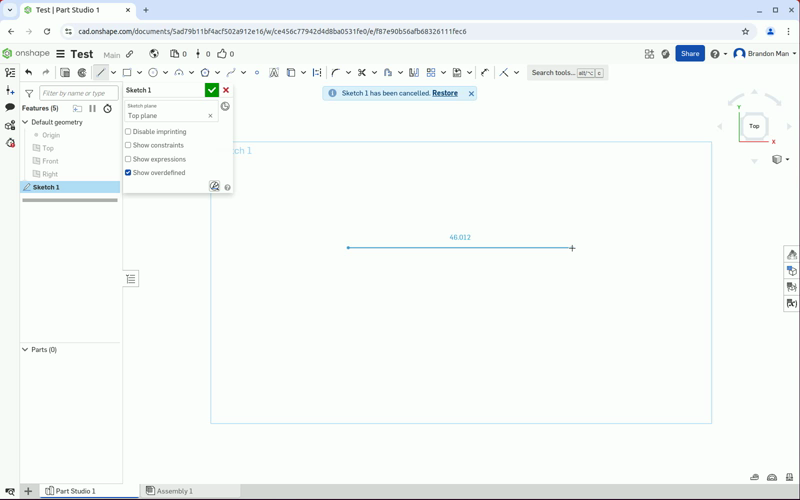
key_up(shift)
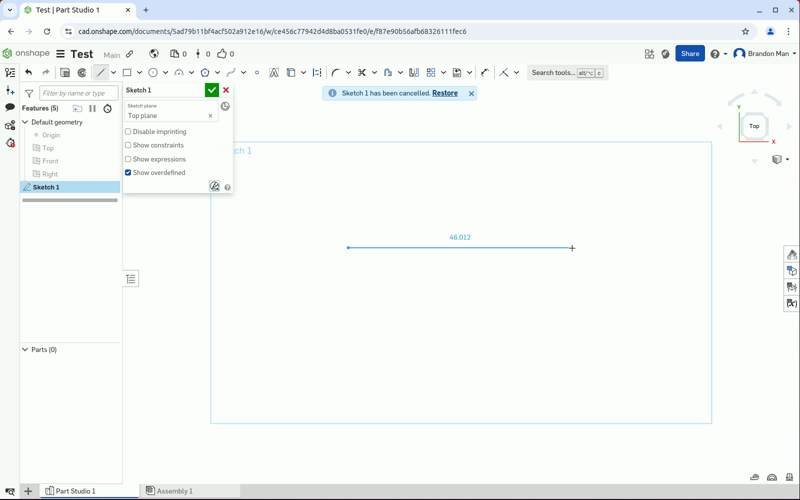
key_down(shift)
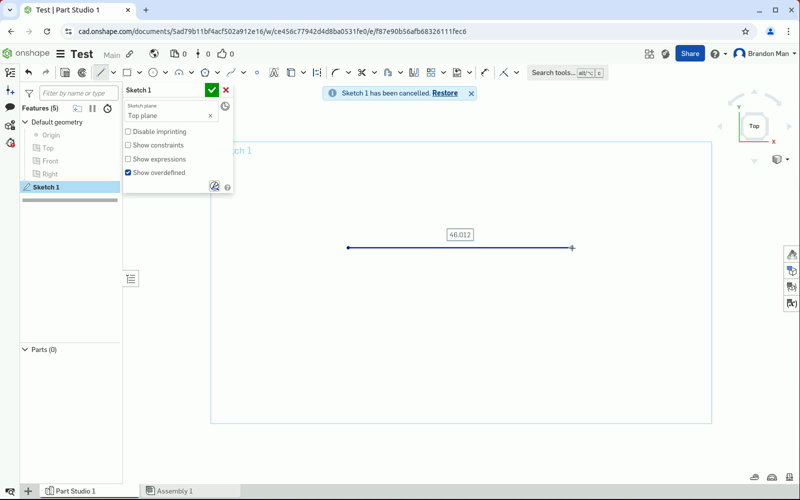
mouse_move(348, 207)
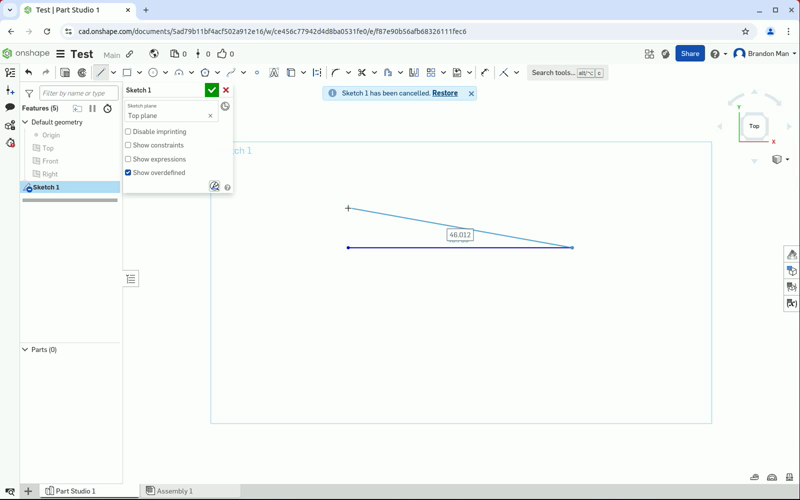
click(348, 207)
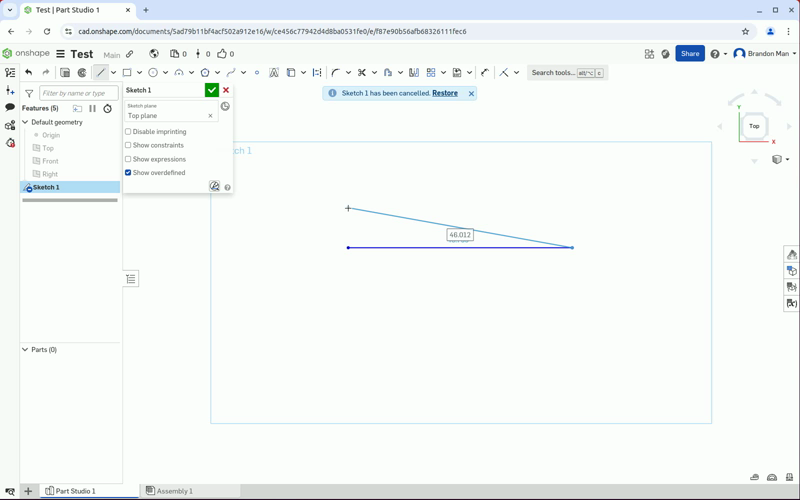
key_up(shift)
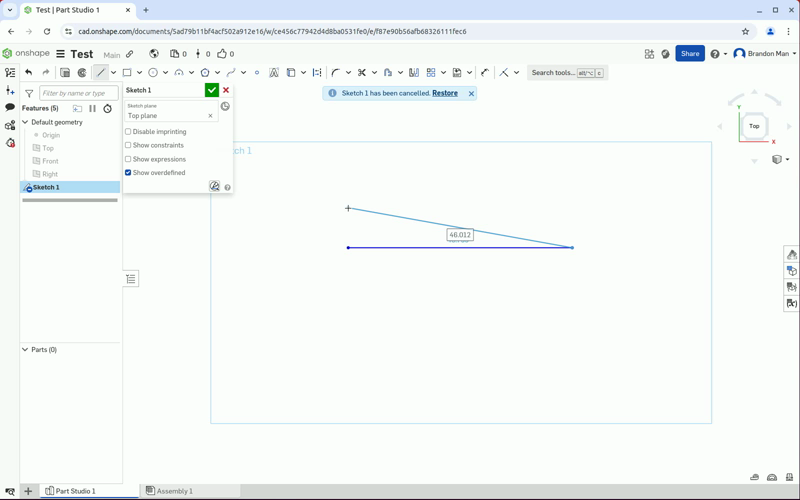
mouse_move(378, 207)
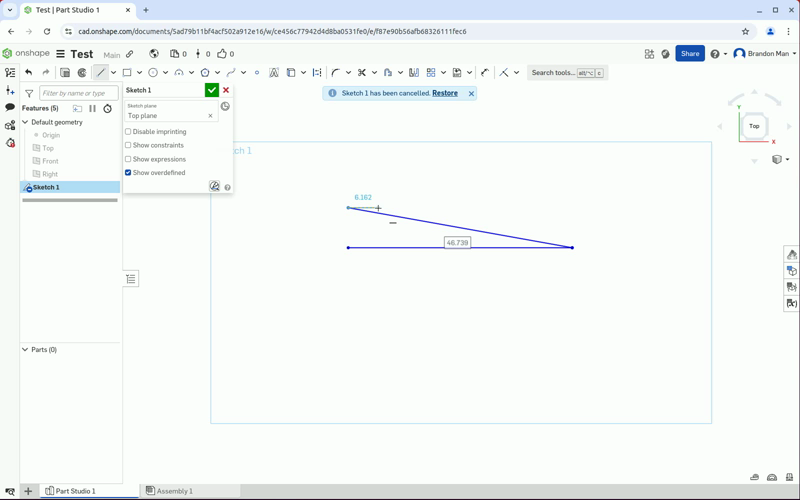
key_down(shift)
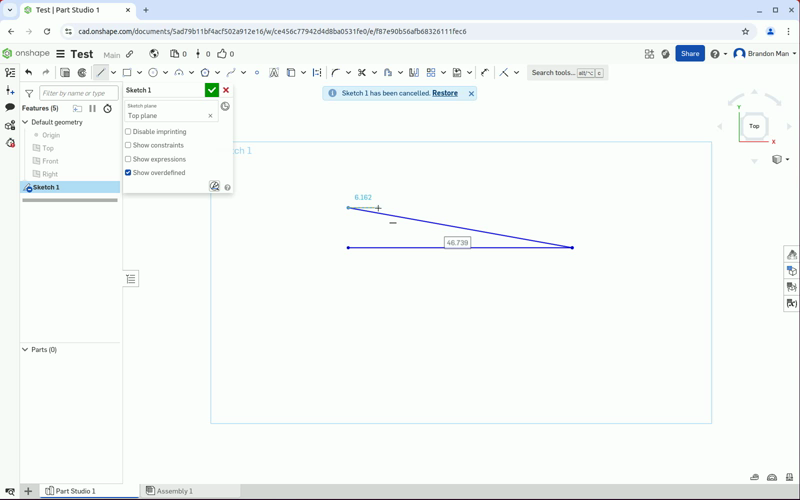
mouse_move(348, 247)
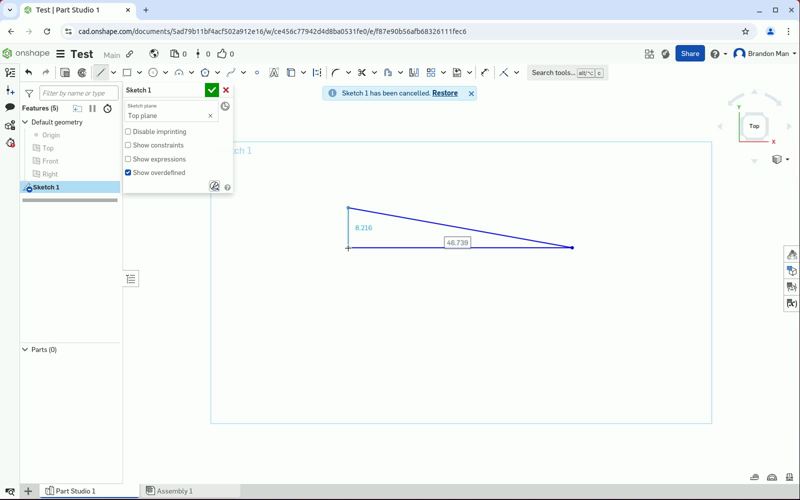
key_up(shift)
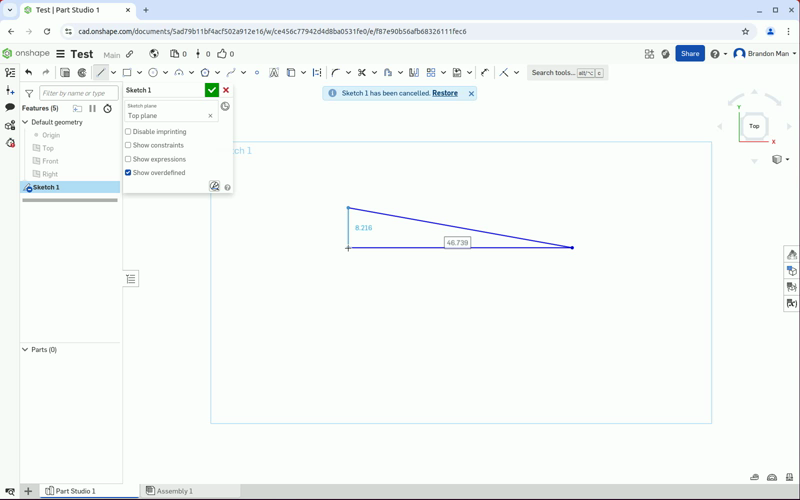
click(348, 247)
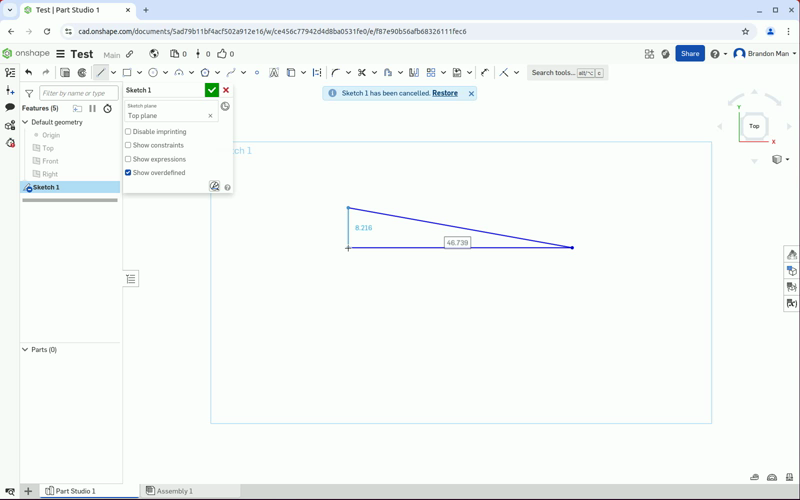
key(esc)
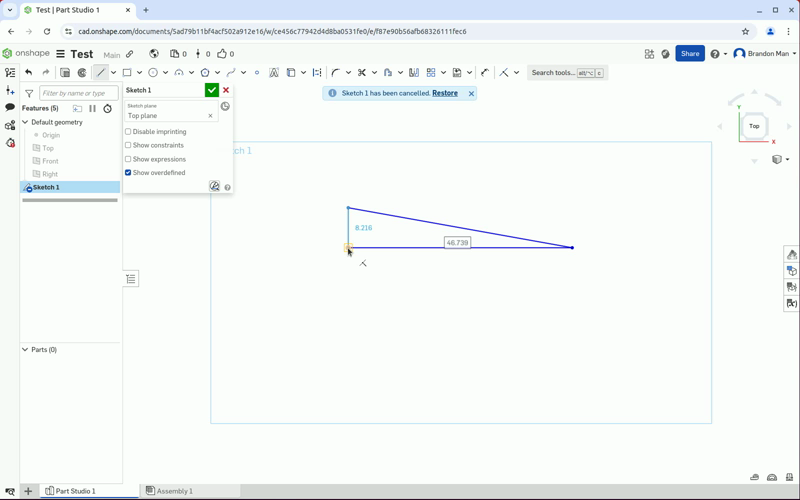
mouse_move(365, 243)
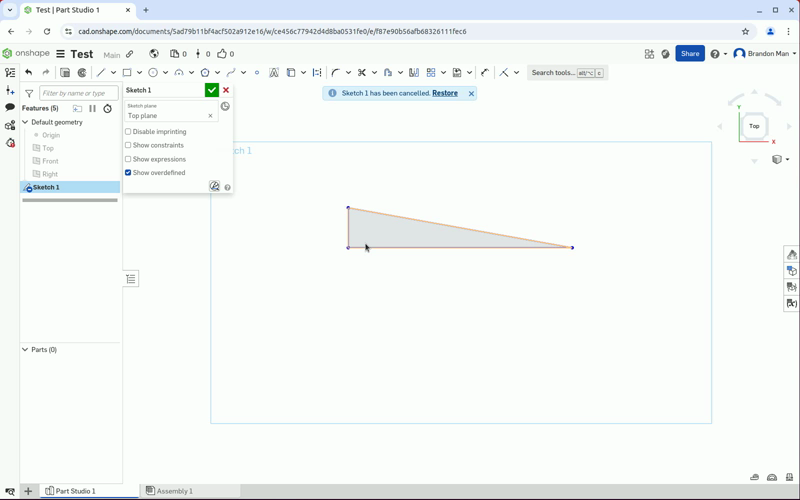
click(365, 243)
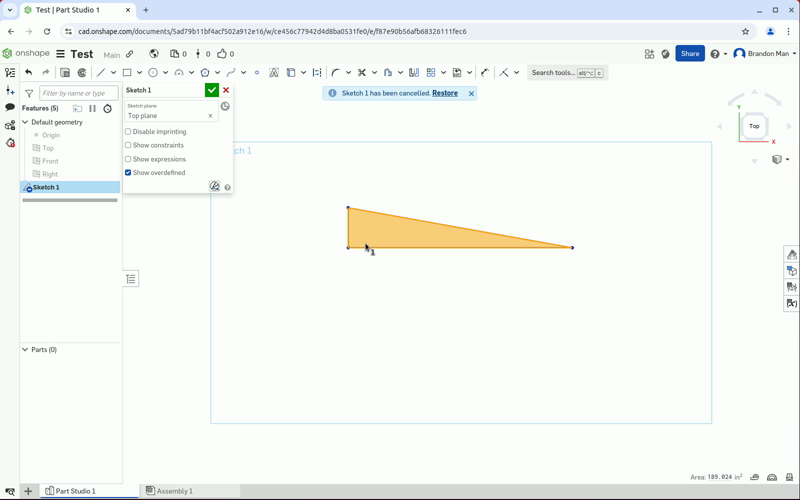
mouse_move(73, 352)
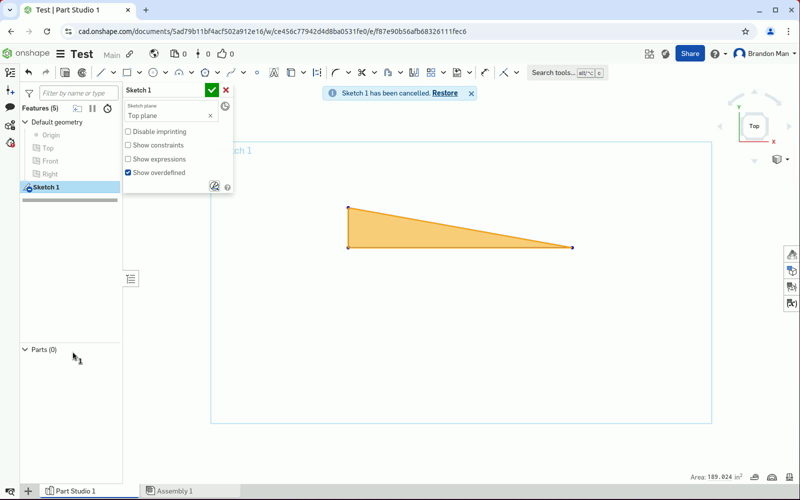
key(shift+y)
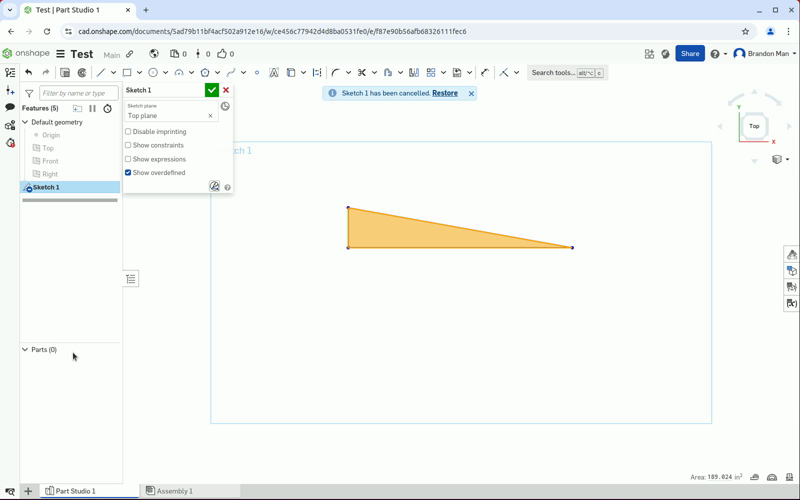
key(shift+e)
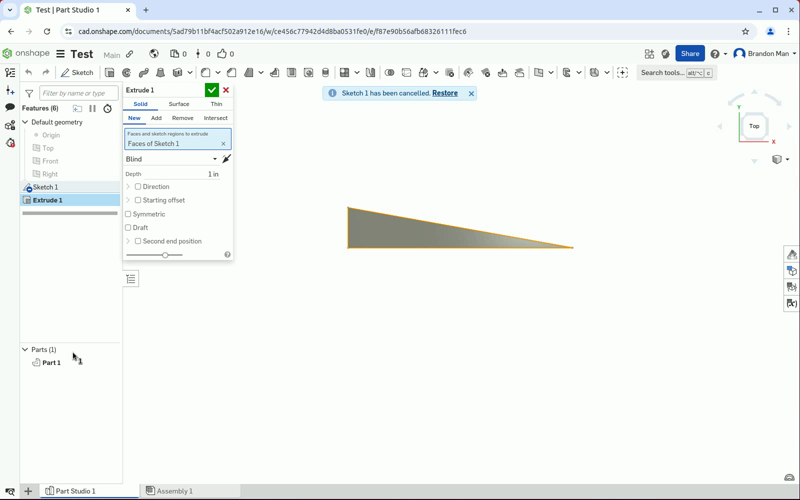
mouse_move(143, 106)
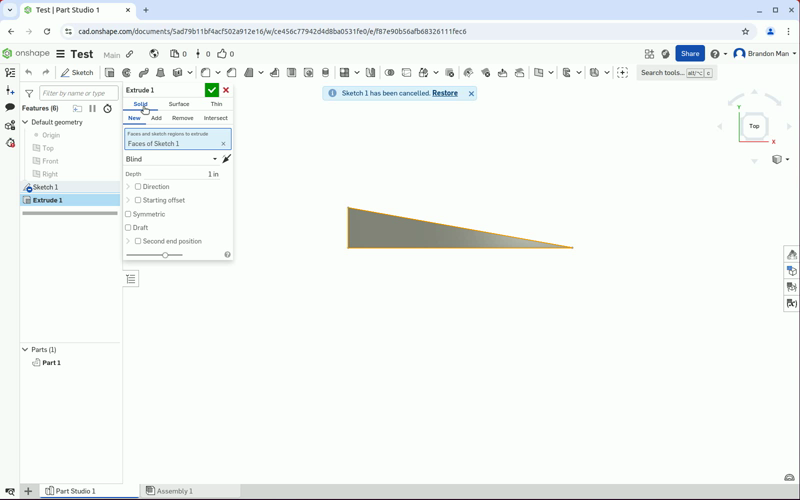
click(143, 106)
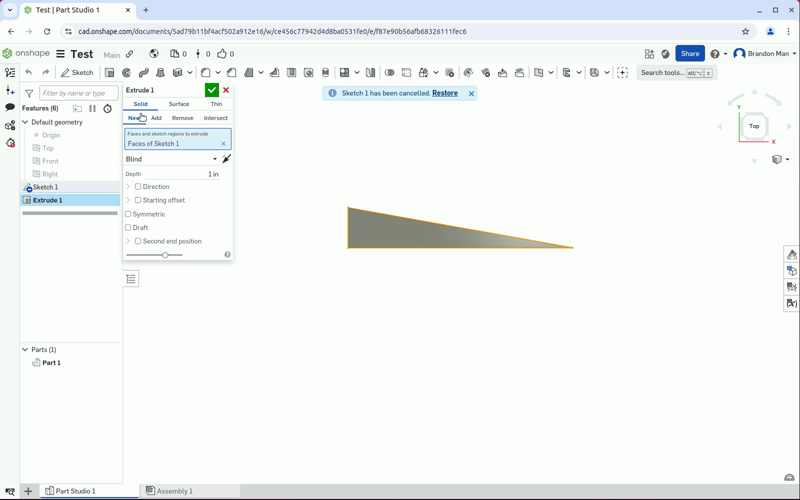
mouse_move(137, 120)
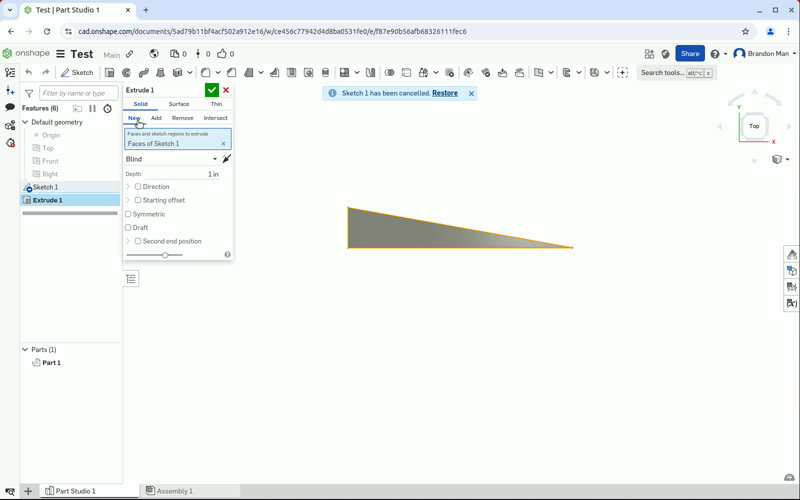
click(137, 120)
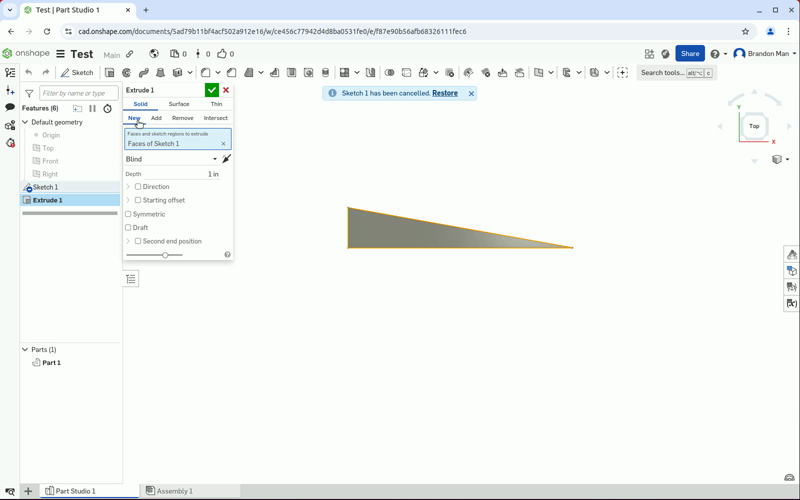
key(tab, 4)
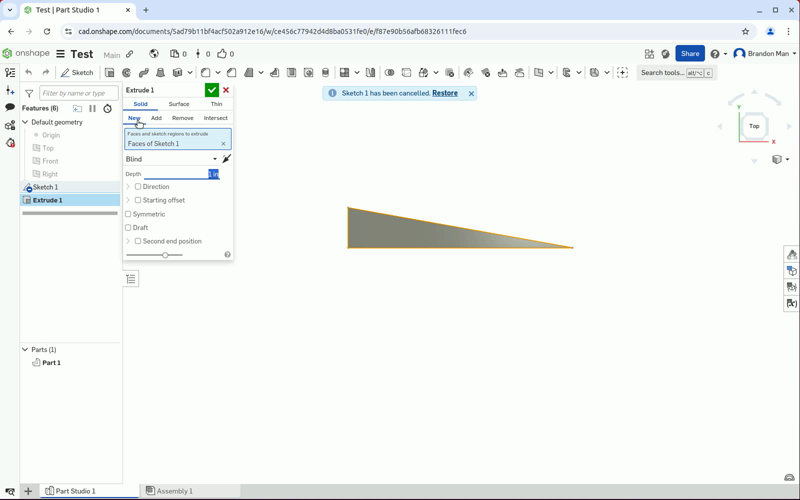
text(0.481)
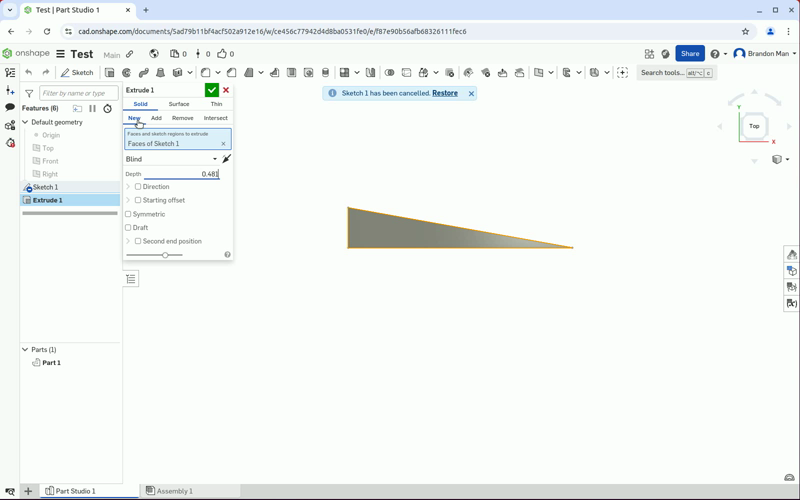
key(enter)
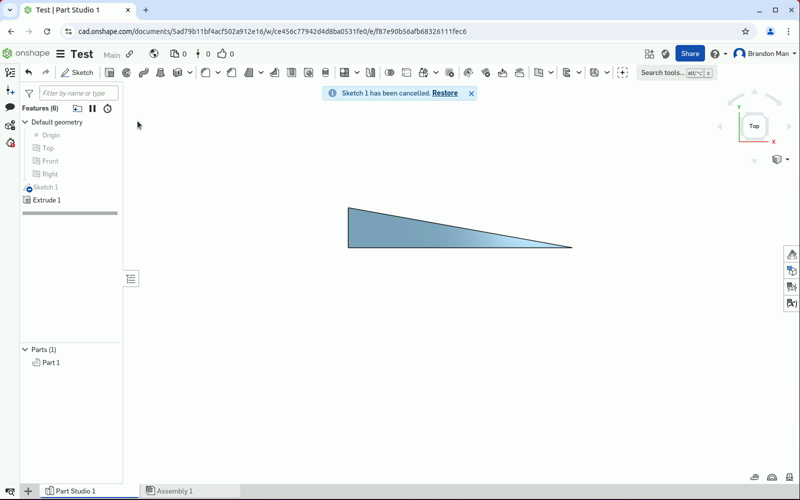
key(shift+h)
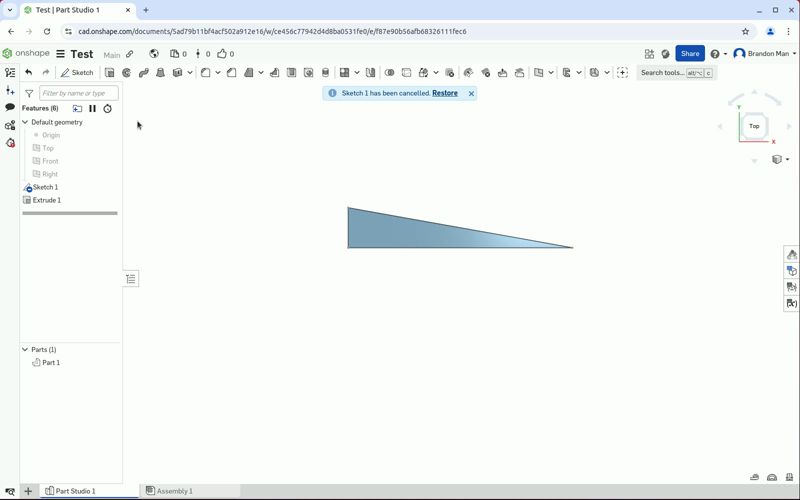
key(shift+h)
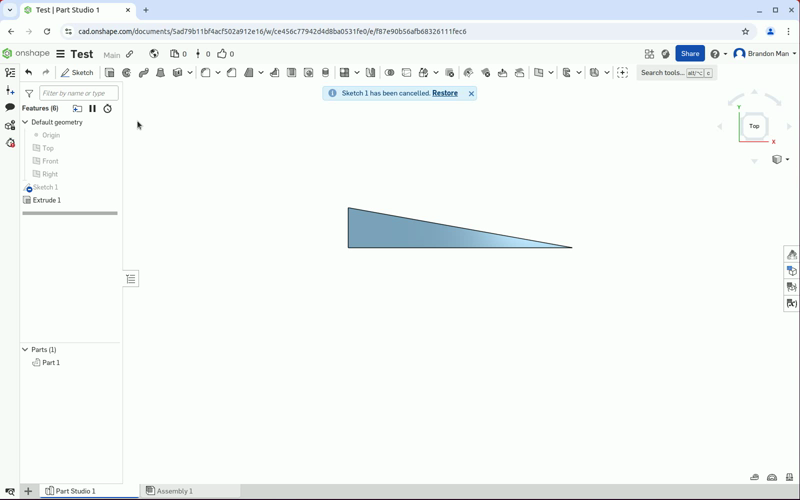
mouse_move(73, 189)
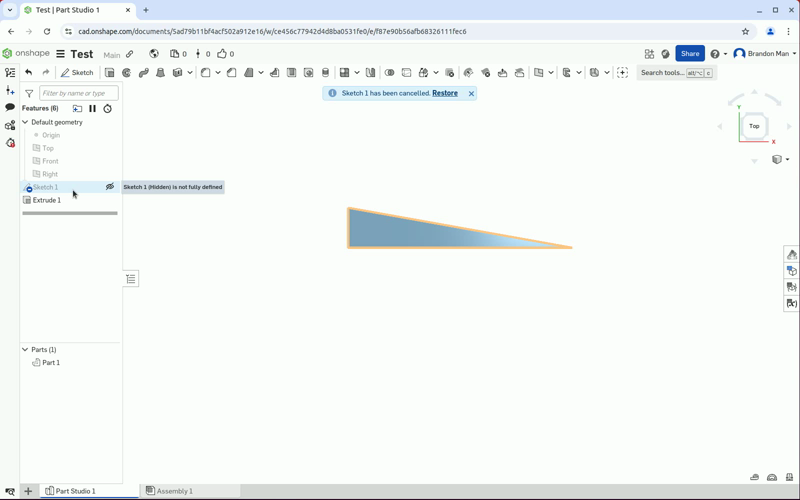
click(73, 189)
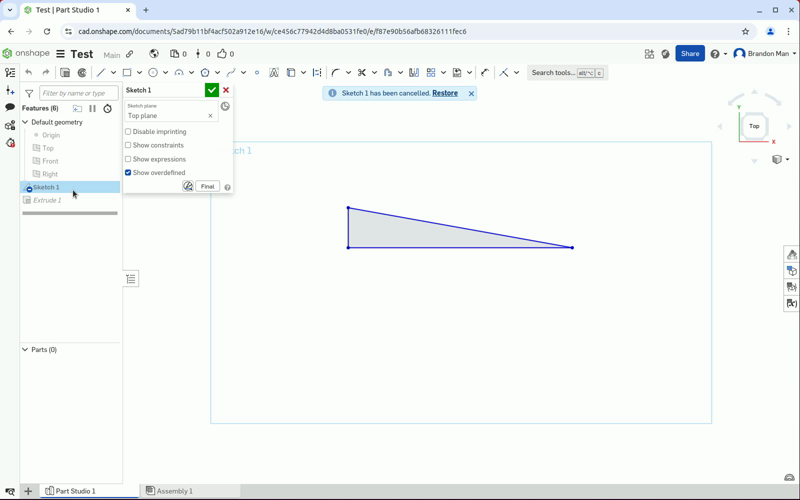
mouse_move(229, 92)
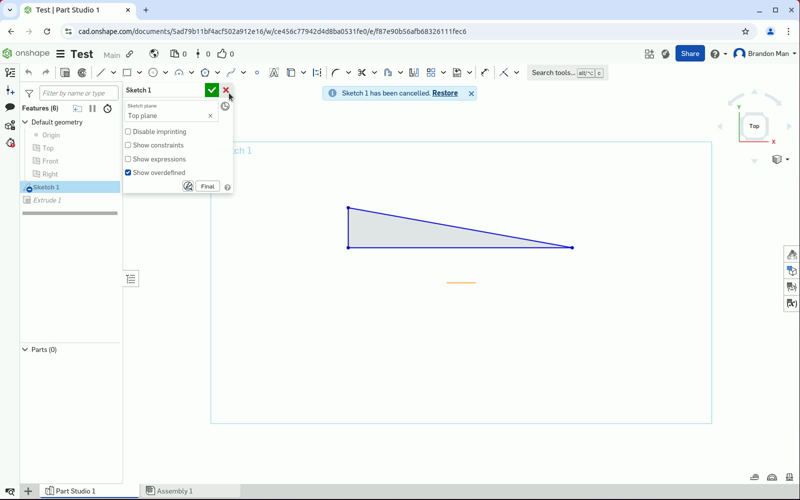
click(229, 92)
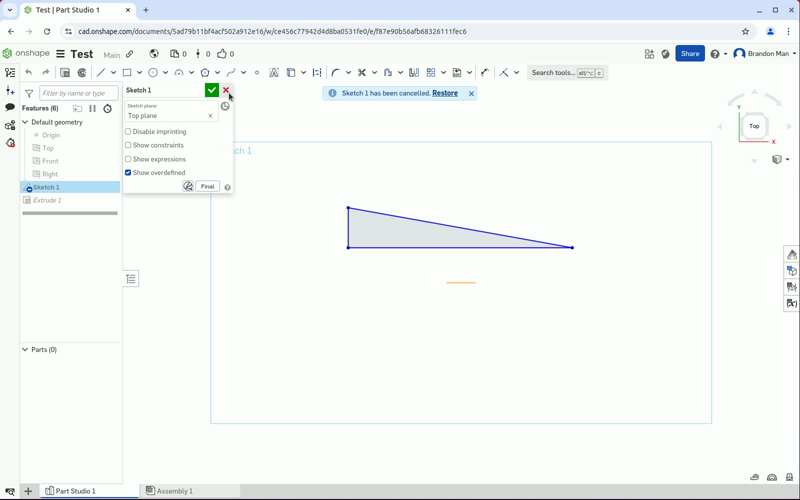
key(shift+s)
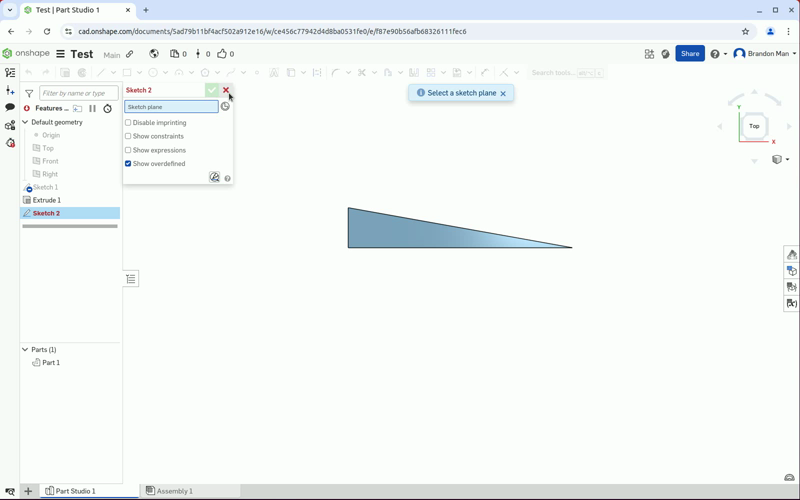
mouse_move(73, 150)
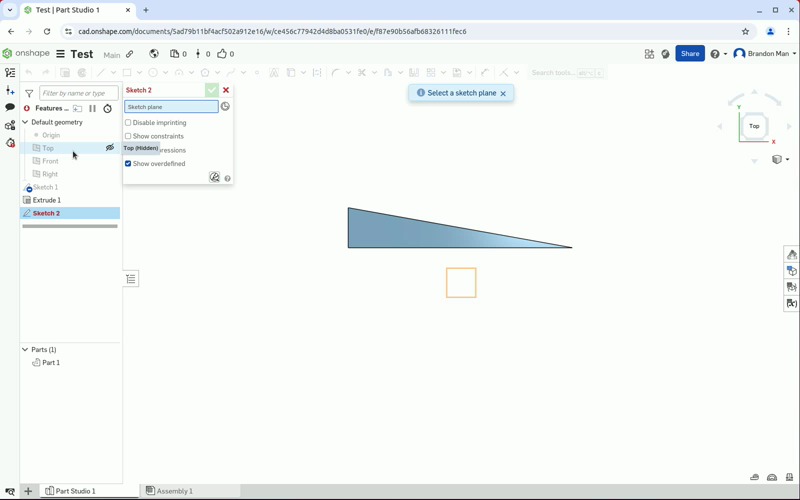
click(73, 150)
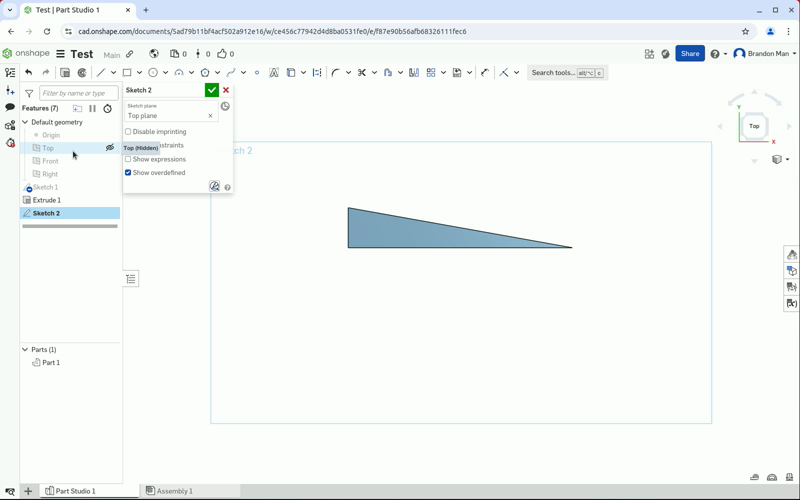
mouse_move(73, 352)
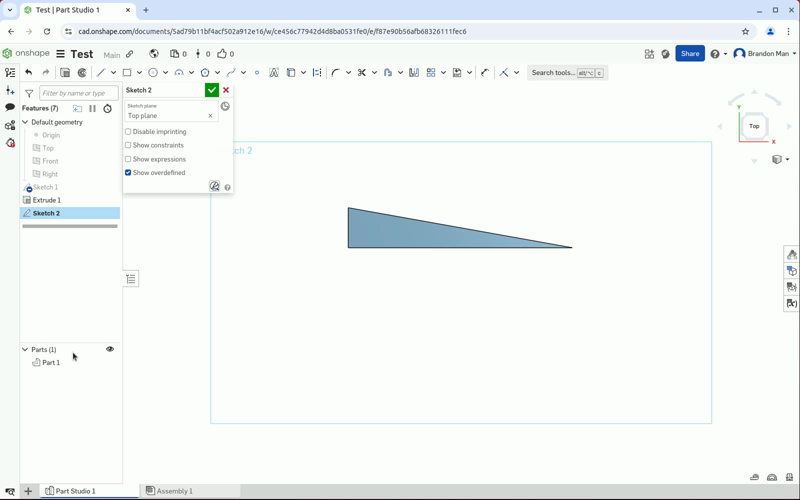
key(y)
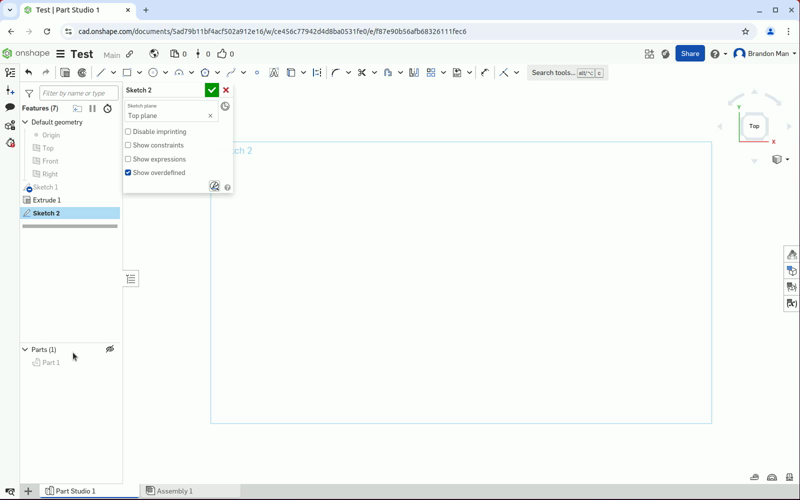
key(l)
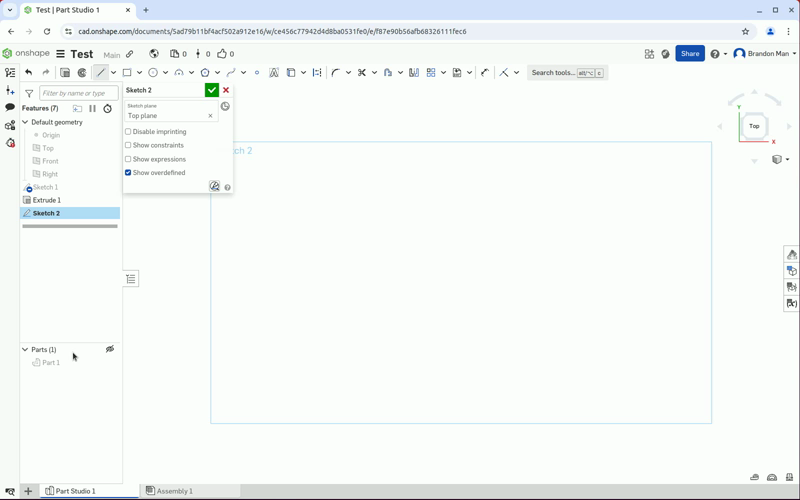
key_down(shift)
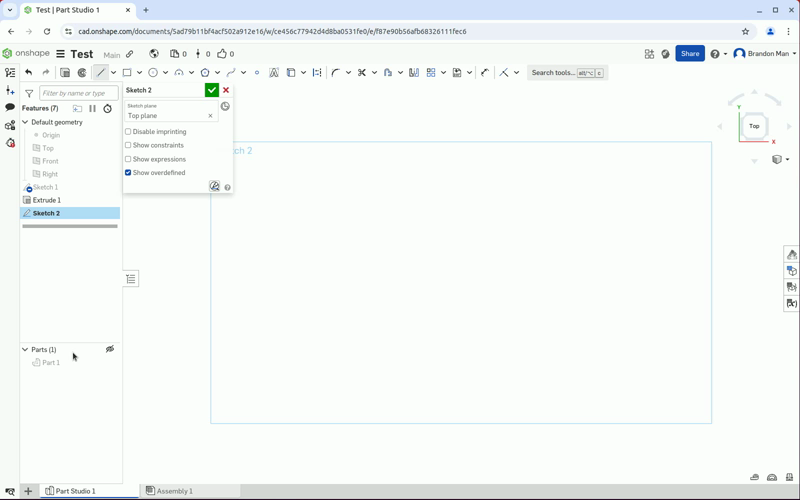
mouse_move(348, 359)
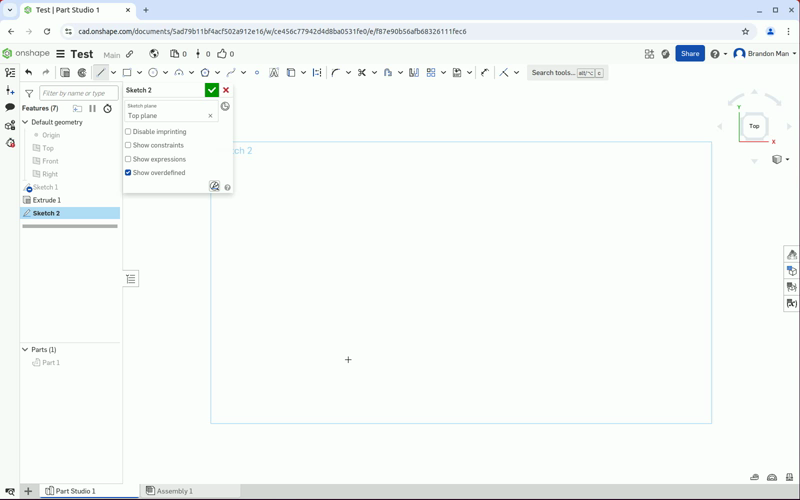
click(348, 359)
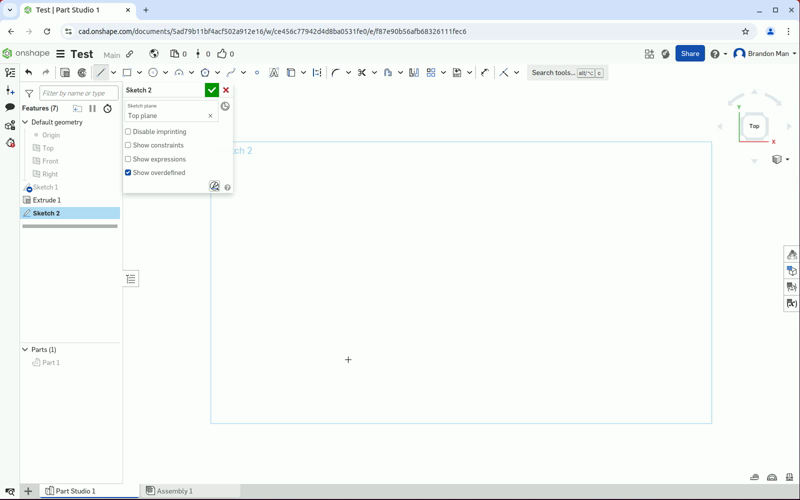
key_up(shift)
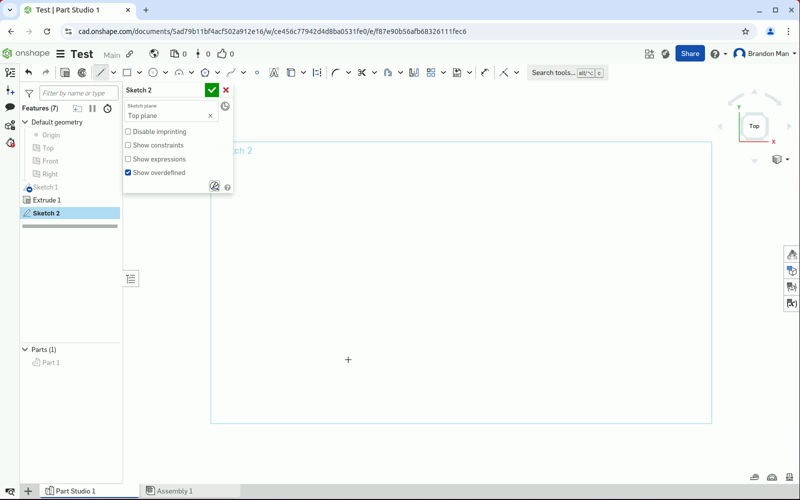
key_down(shift)
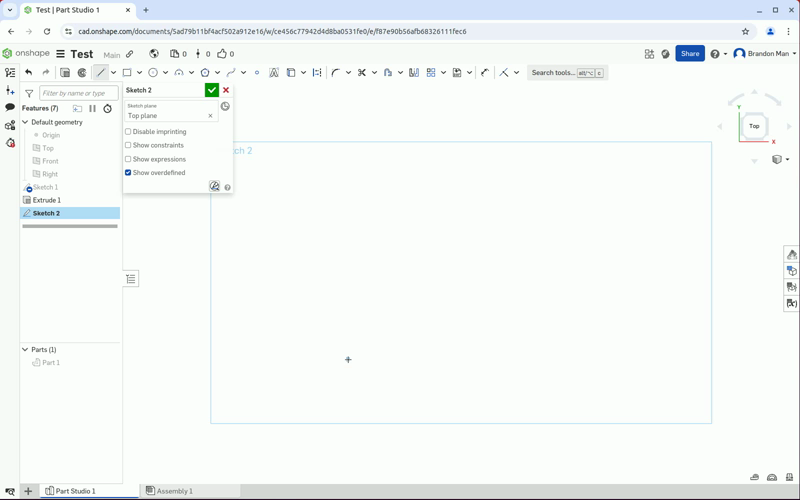
mouse_move(572, 318)
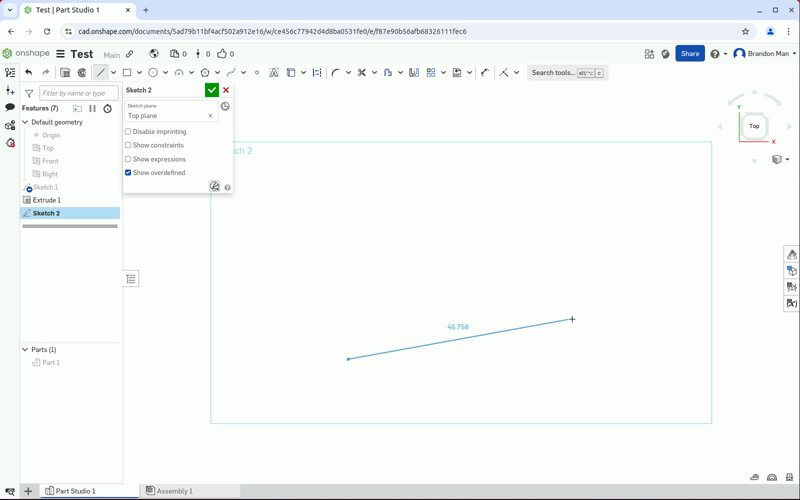
click(572, 318)
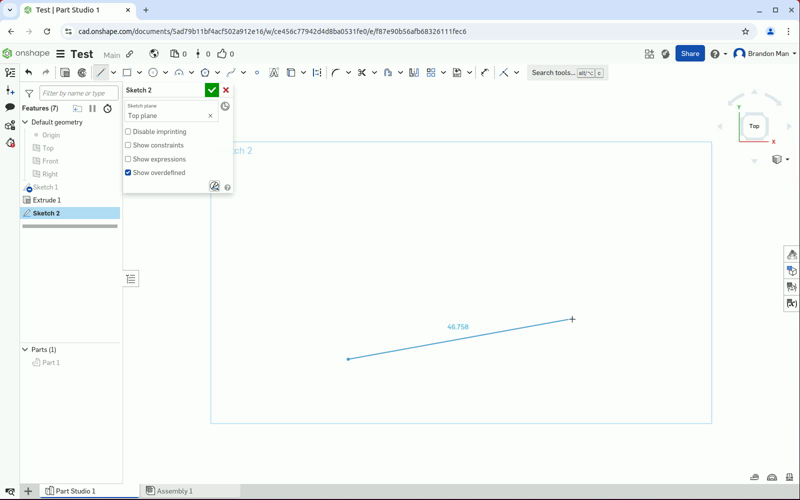
key_up(shift)
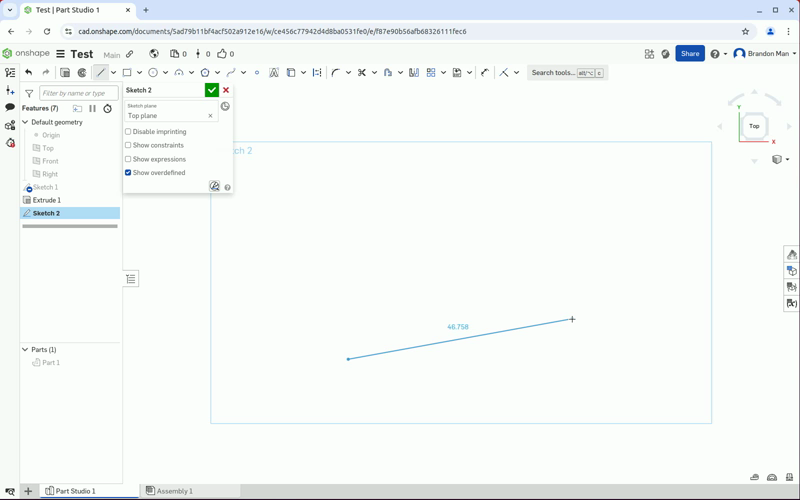
key_down(shift)
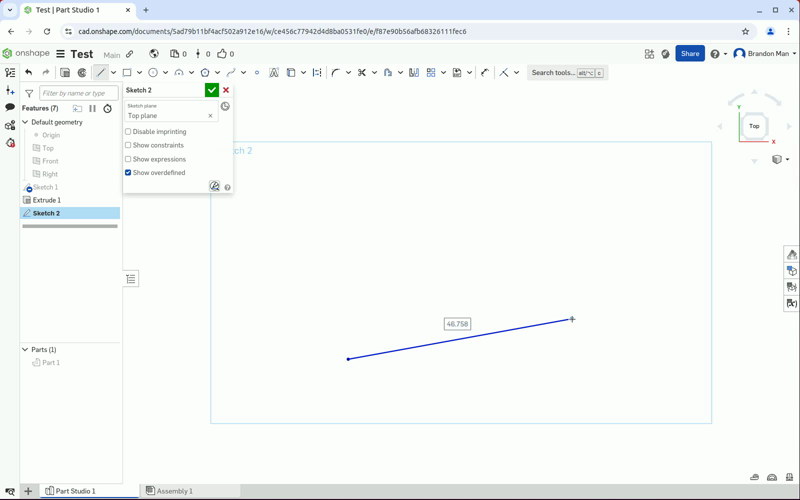
mouse_move(348, 318)
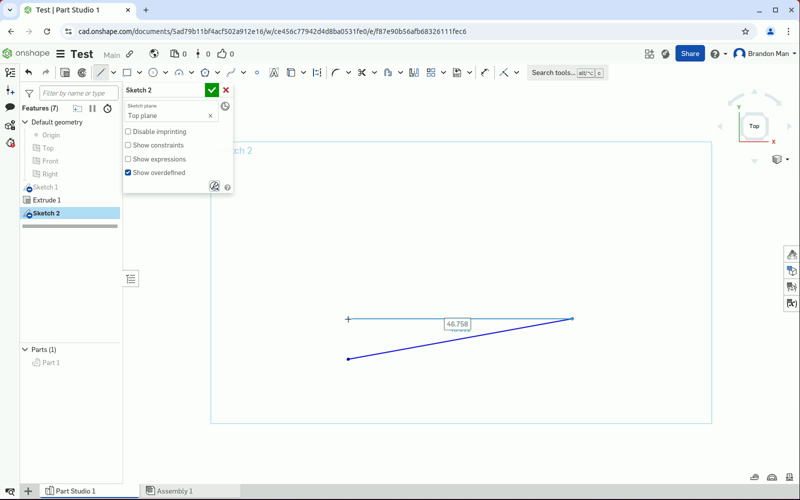
click(348, 318)
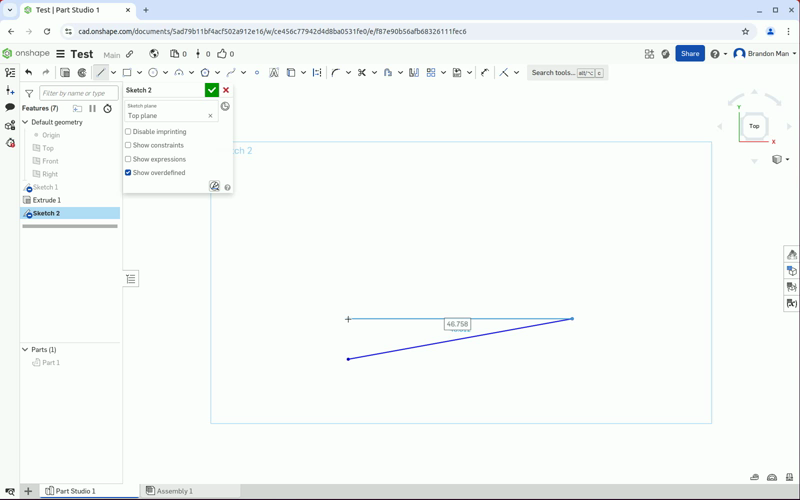
key_up(shift)
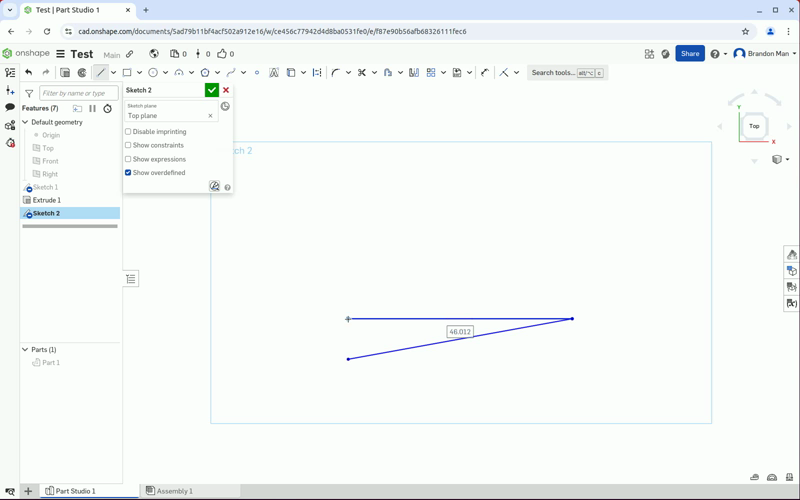
mouse_move(378, 318)
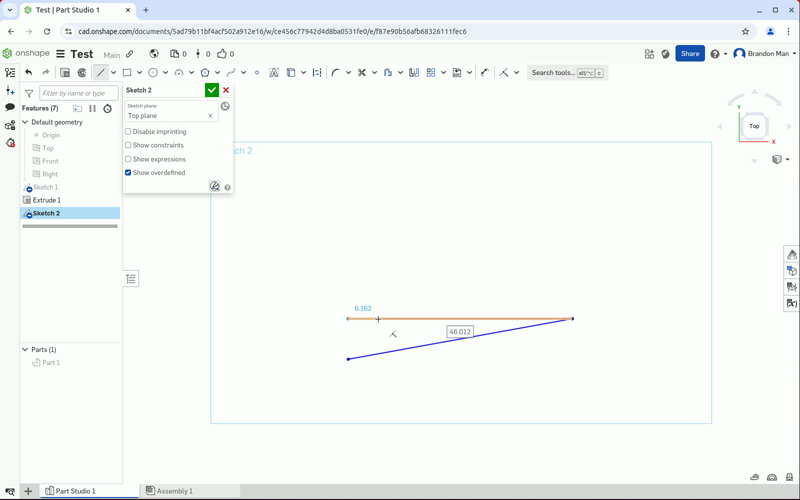
key_down(shift)
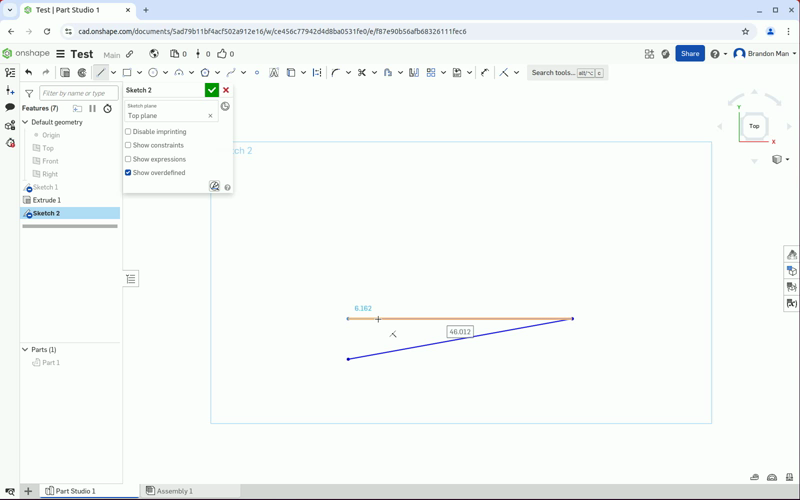
mouse_move(348, 359)
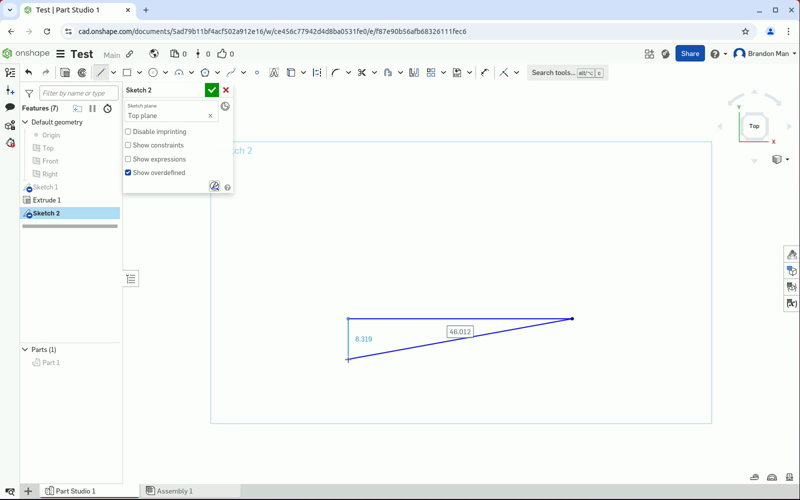
key_up(shift)
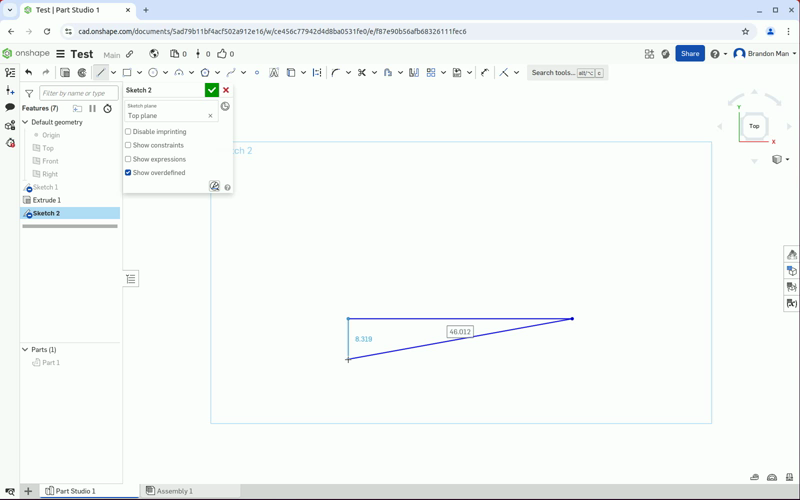
click(348, 359)
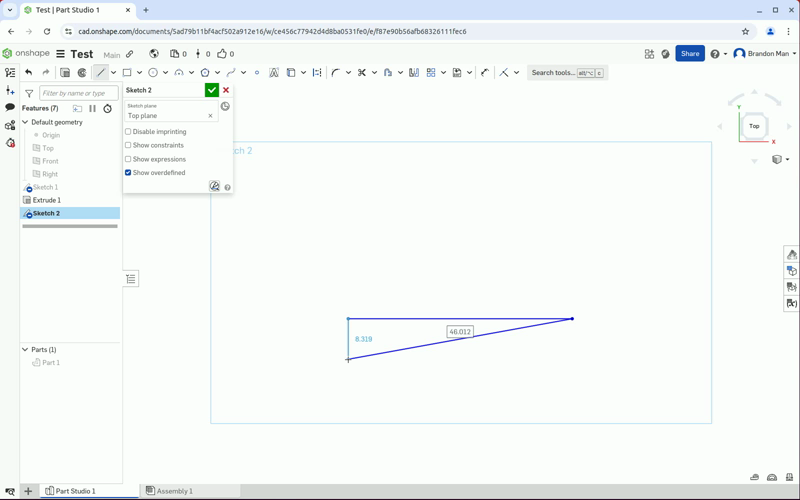
key(esc)
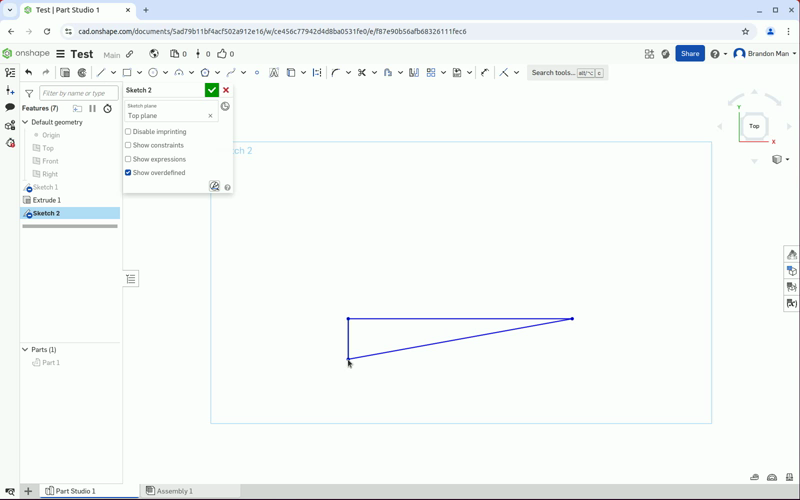
mouse_move(500, 326)
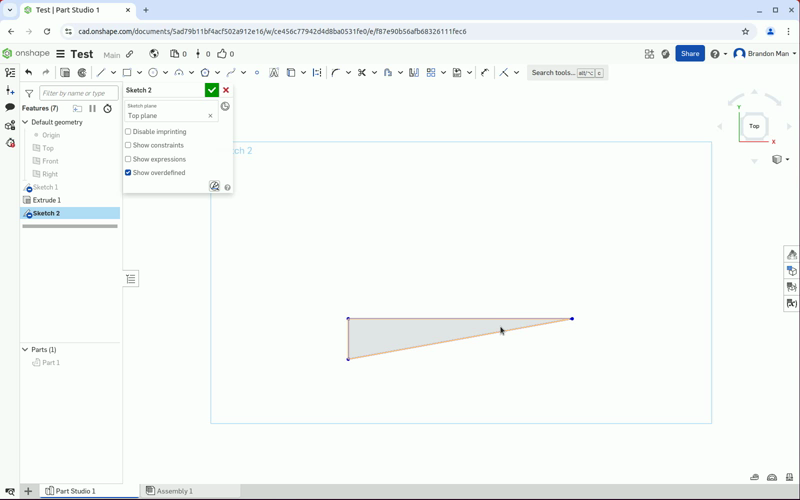
click(500, 326)
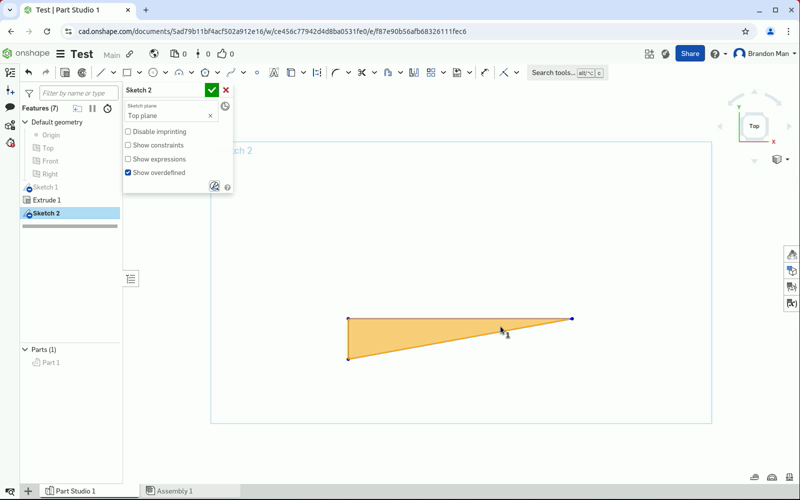
mouse_move(73, 352)
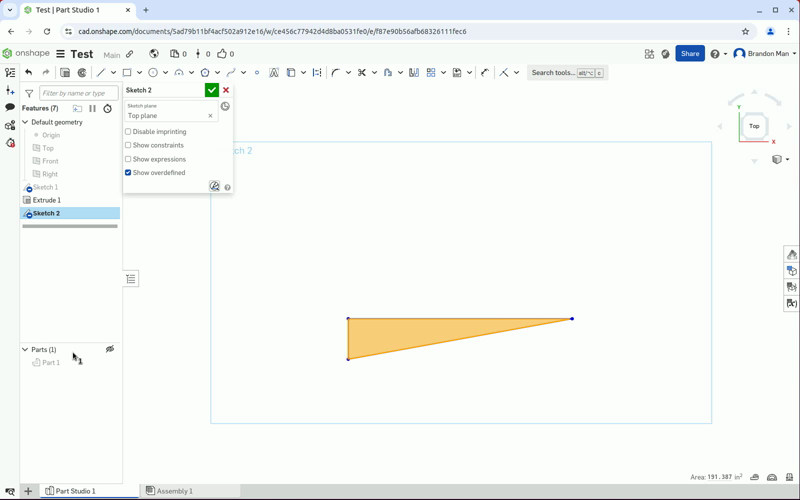
key(shift+y)
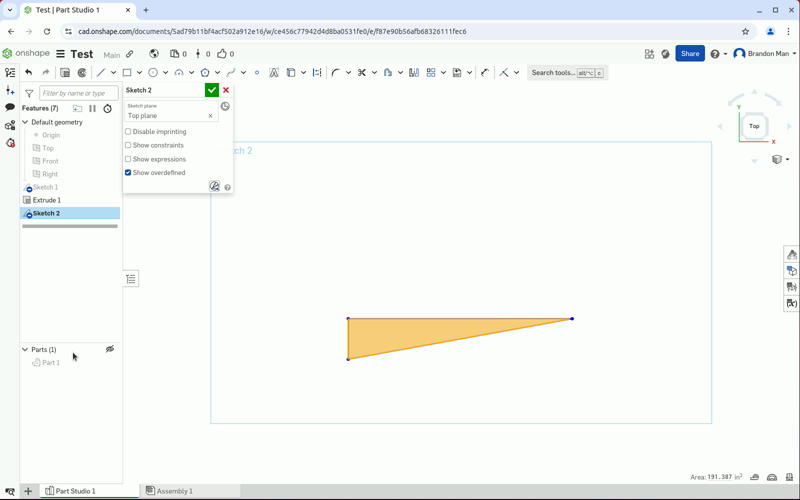
key(shift+e)
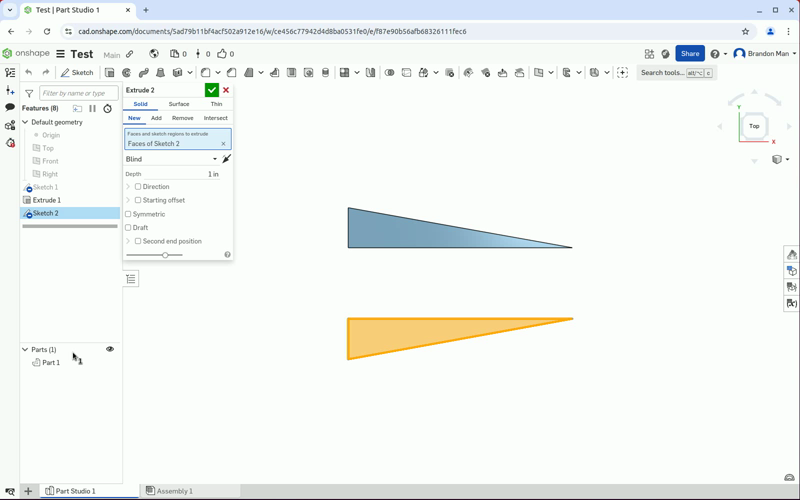
mouse_move(143, 106)
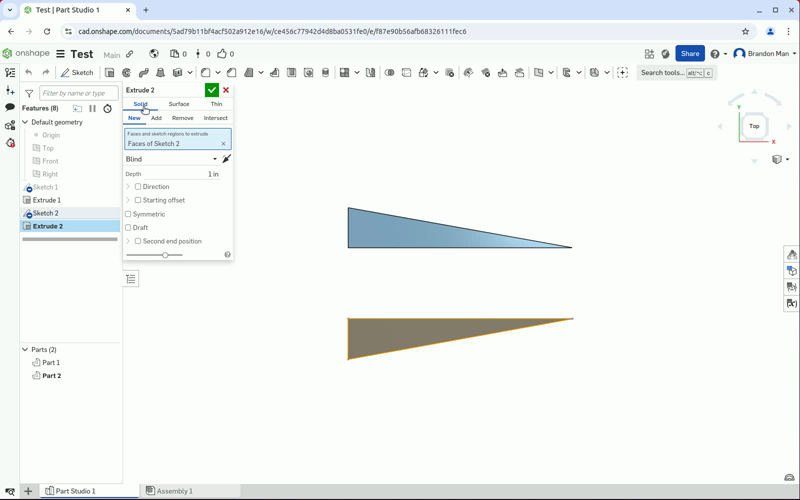
click(143, 106)
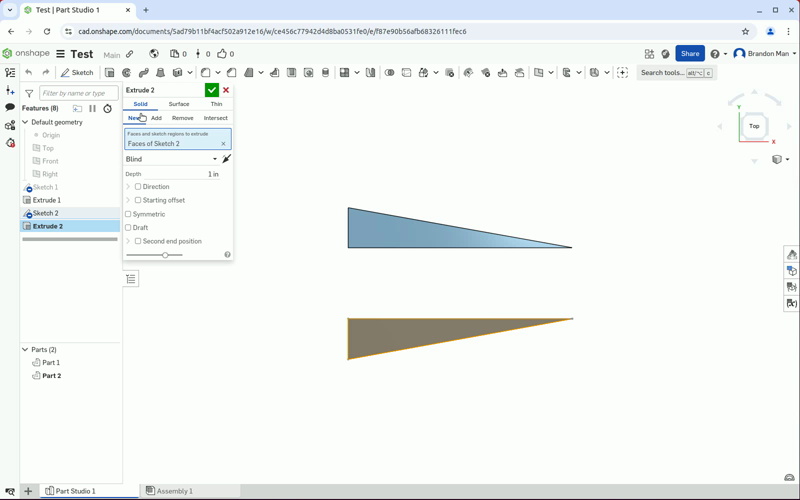
mouse_move(137, 120)
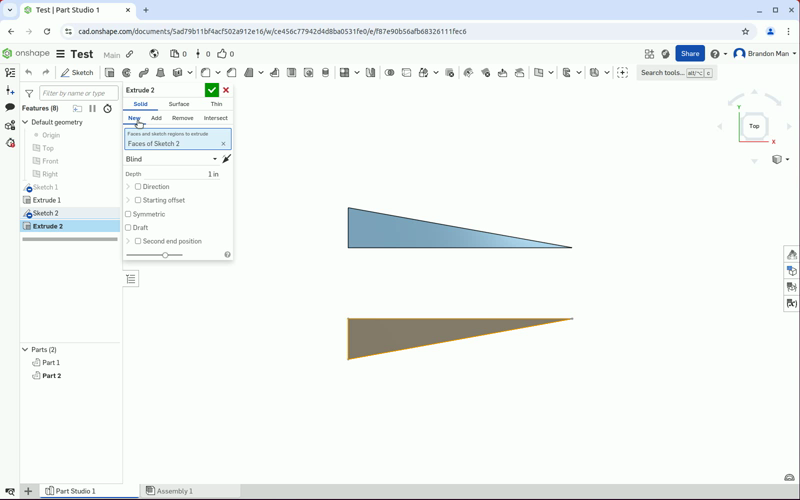
click(137, 120)
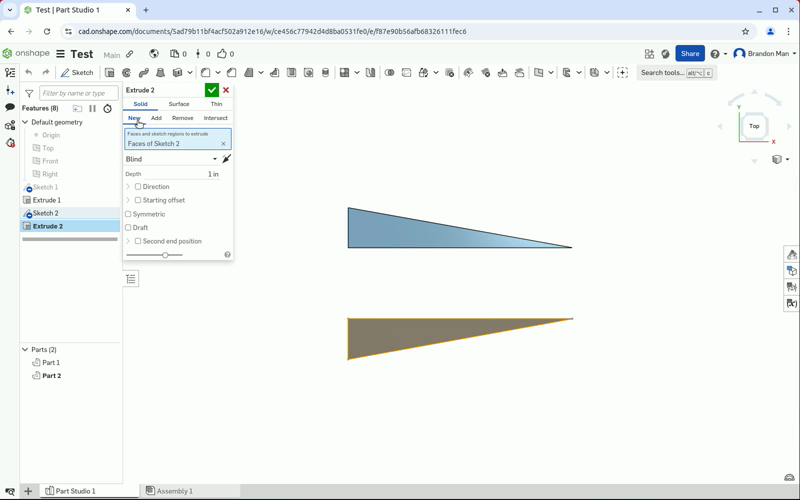
key(tab, 4)
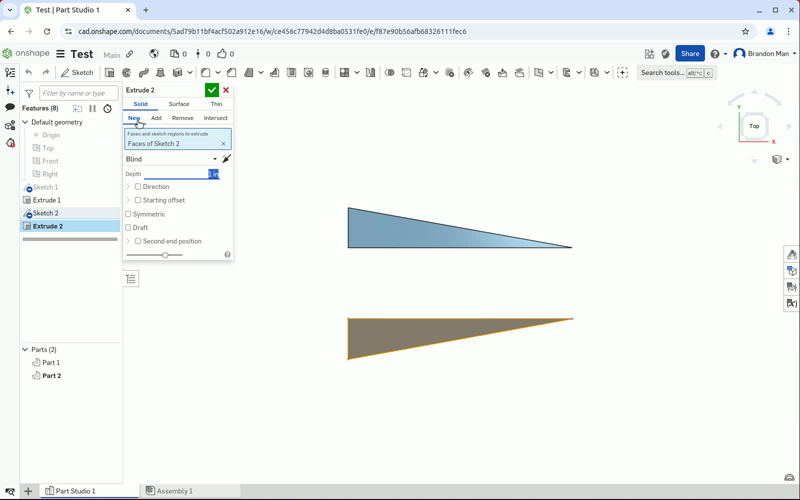
text(0.481)
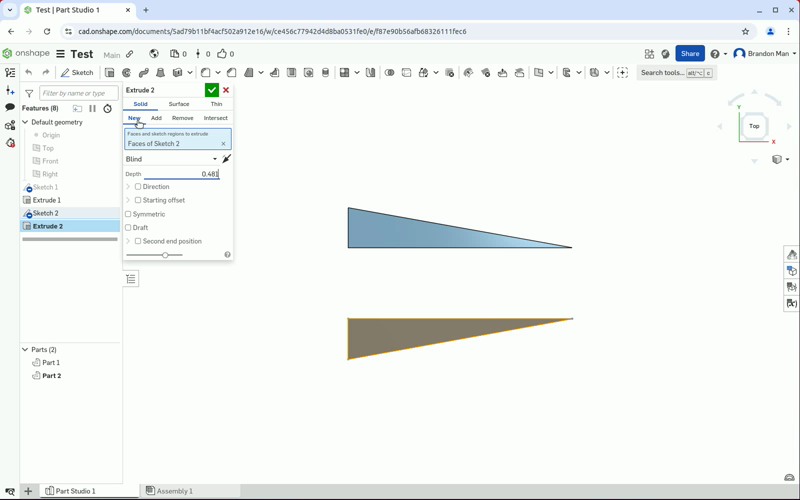
key(enter)
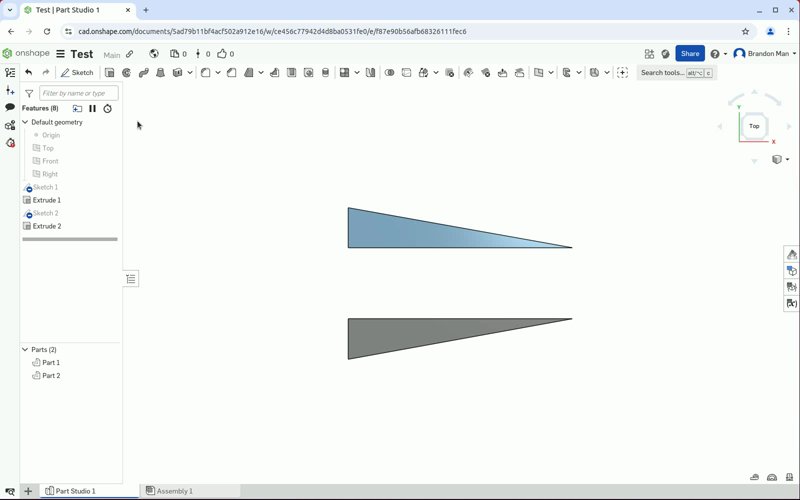
key(shift+h)
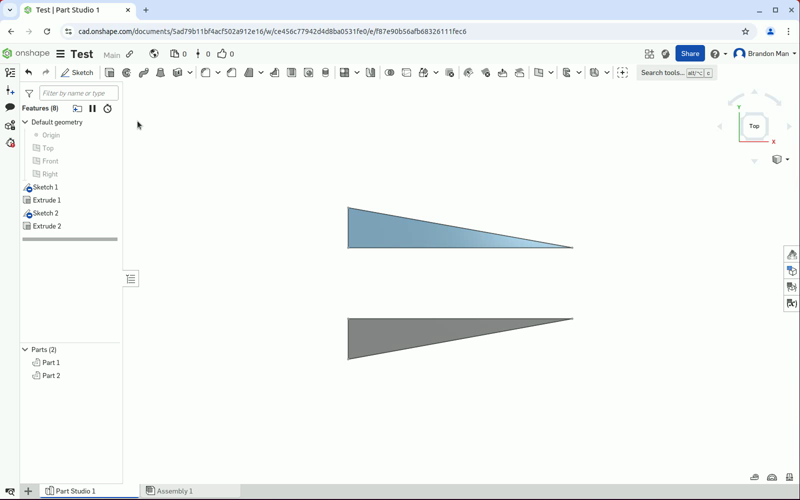
key(shift+h)
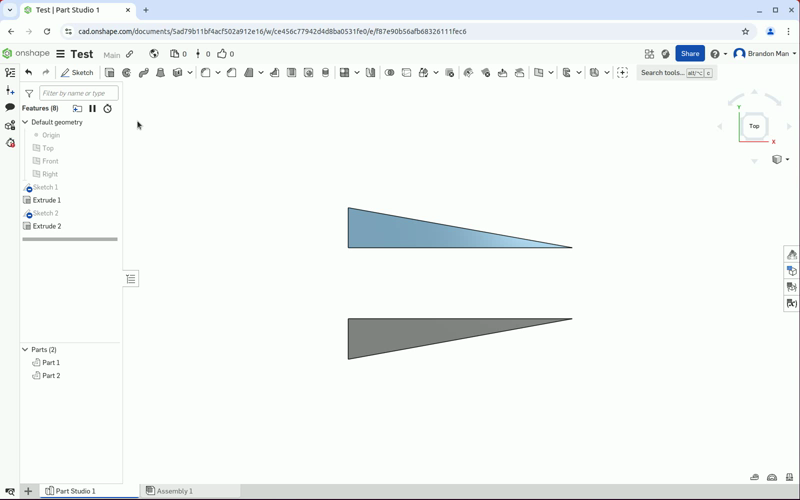
mouse_move(73, 189)
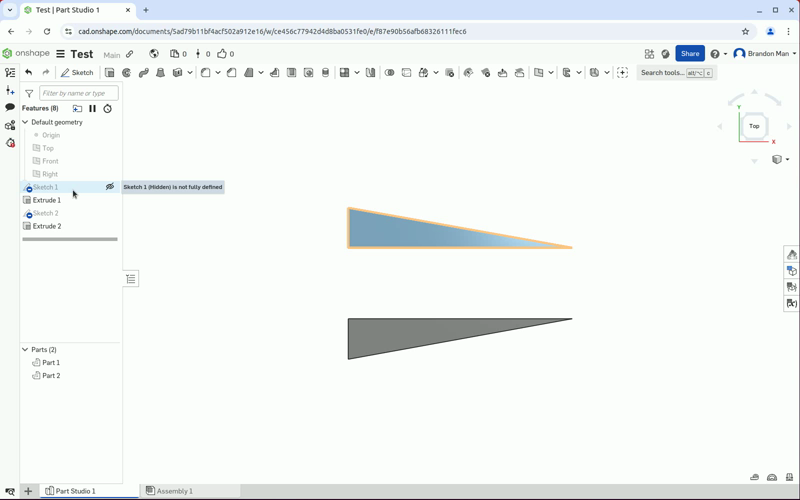
click(73, 189)
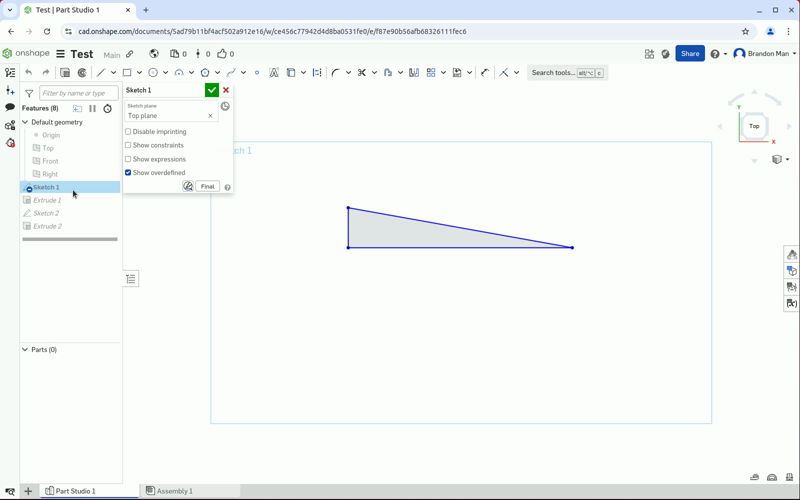
mouse_move(229, 92)
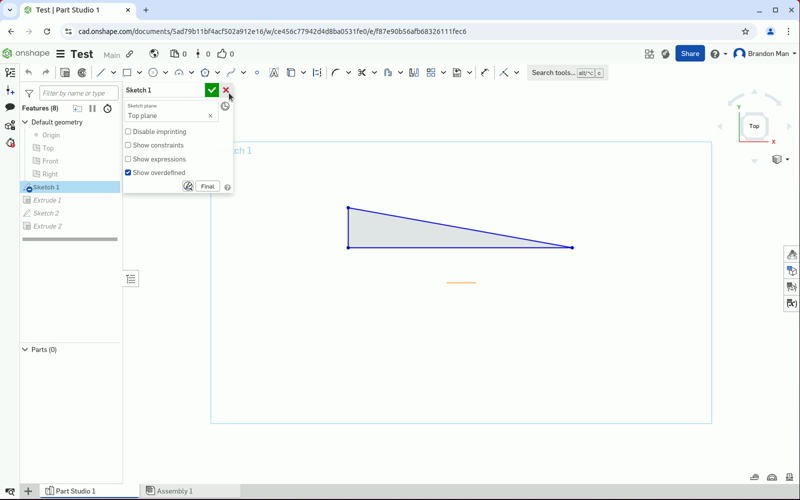
click(229, 92)
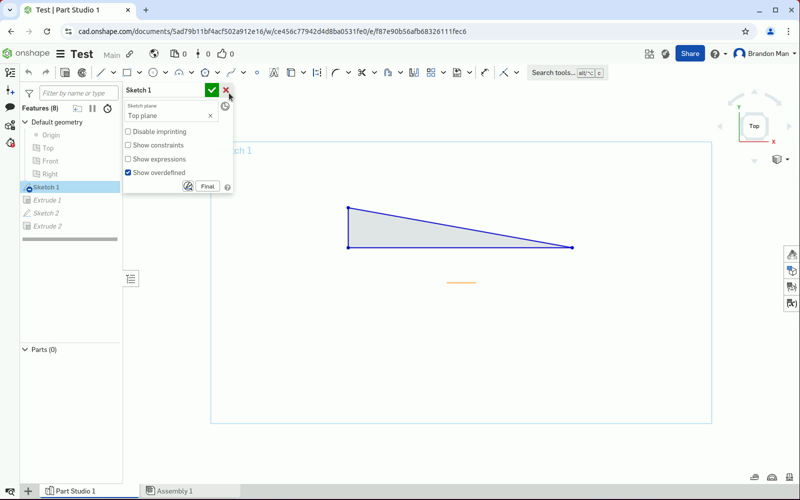
key(shift+s)
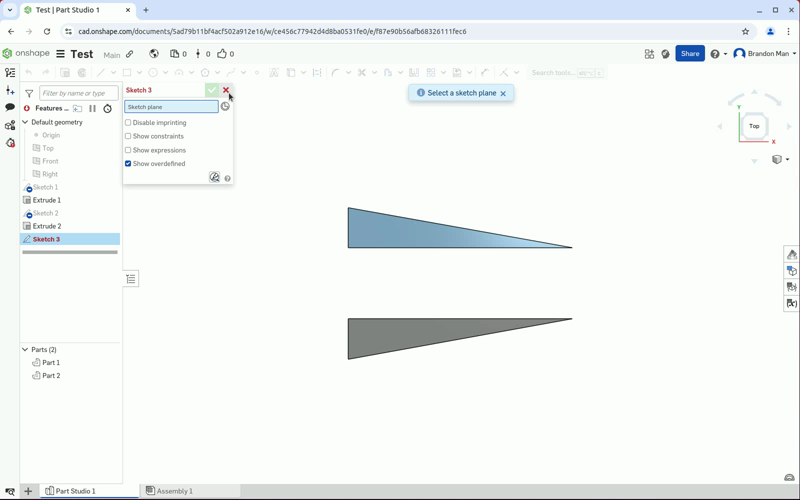
mouse_move(73, 150)
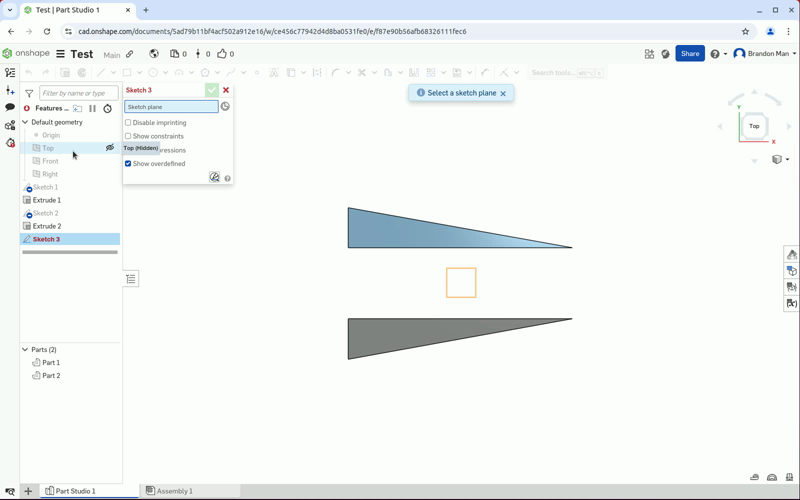
click(73, 150)
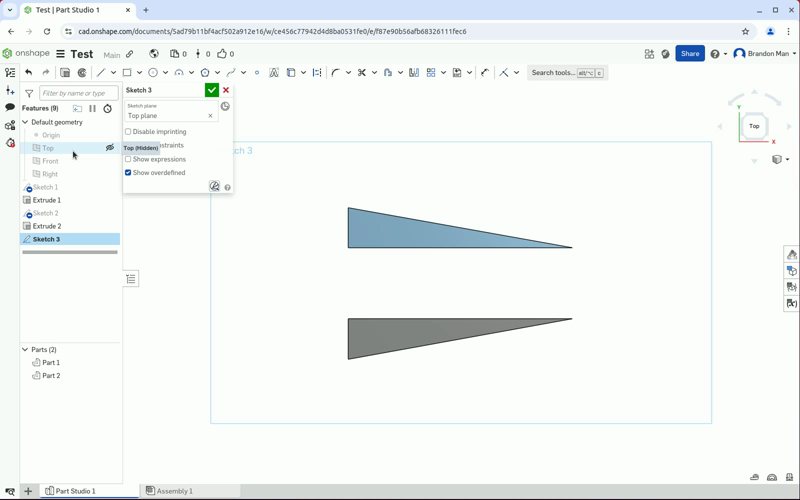
mouse_move(73, 352)
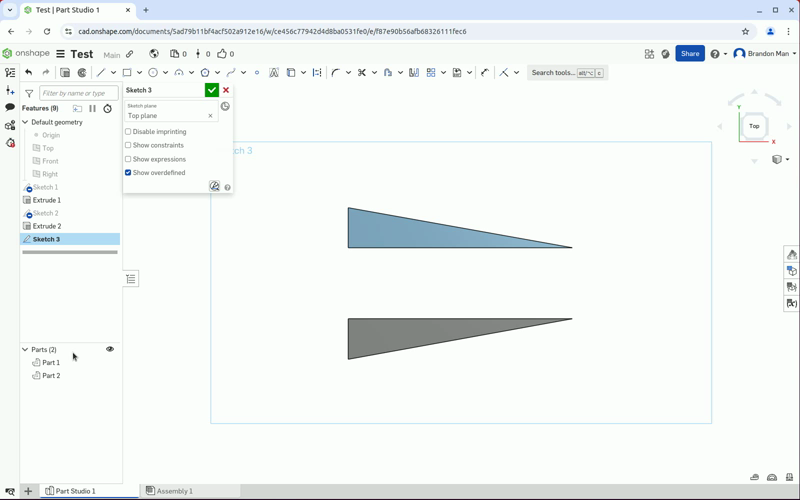
key(y)
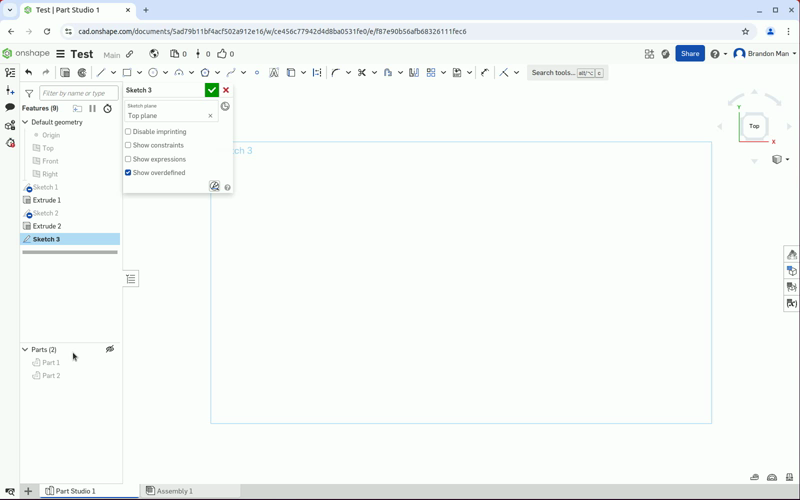
key(l)
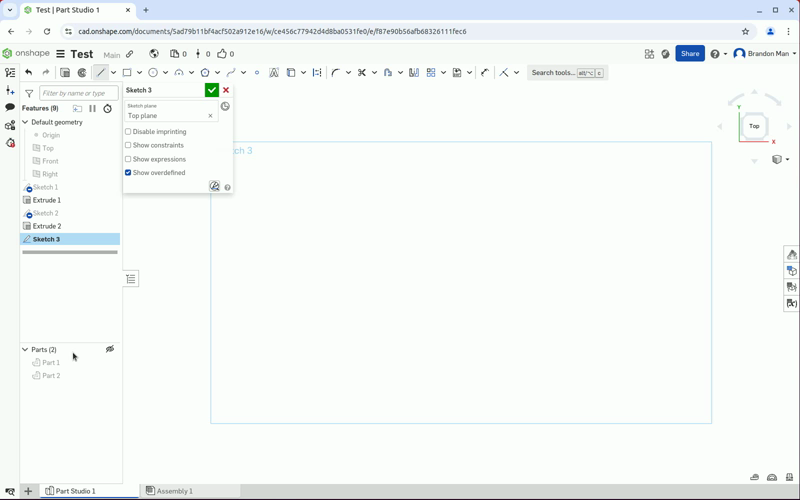
key_down(shift)
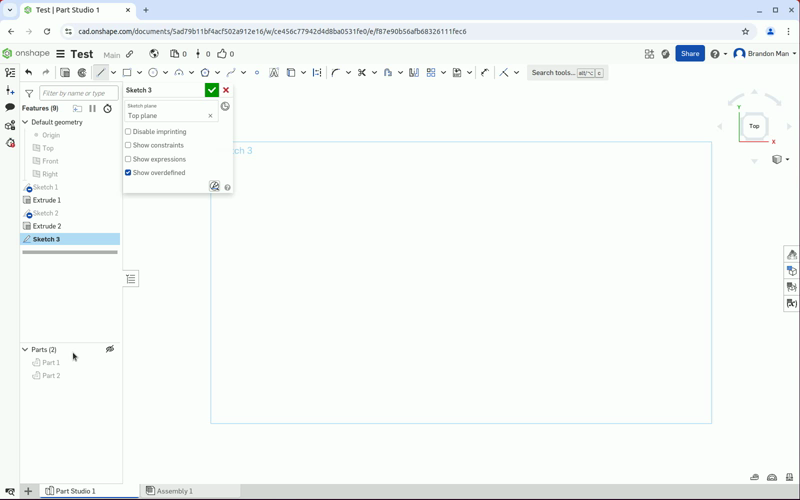
mouse_move(348, 318)
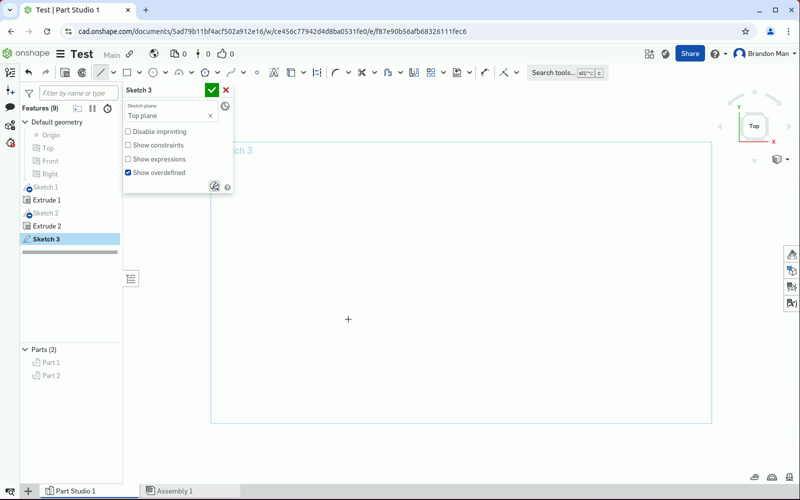
click(348, 318)
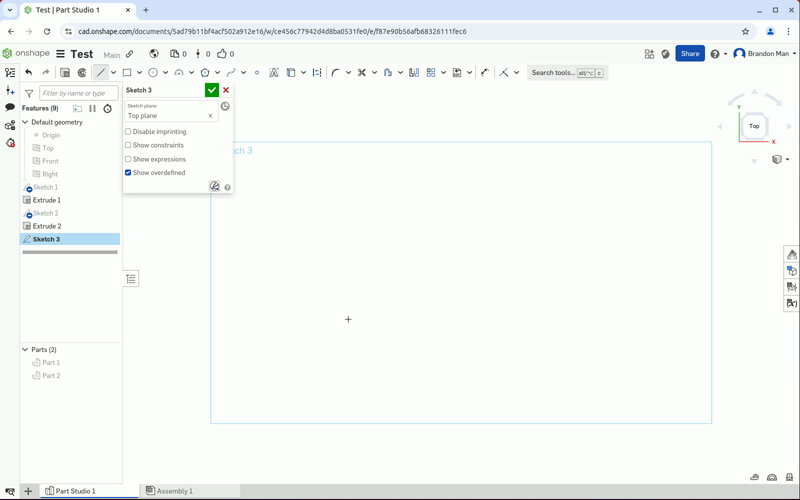
key_up(shift)
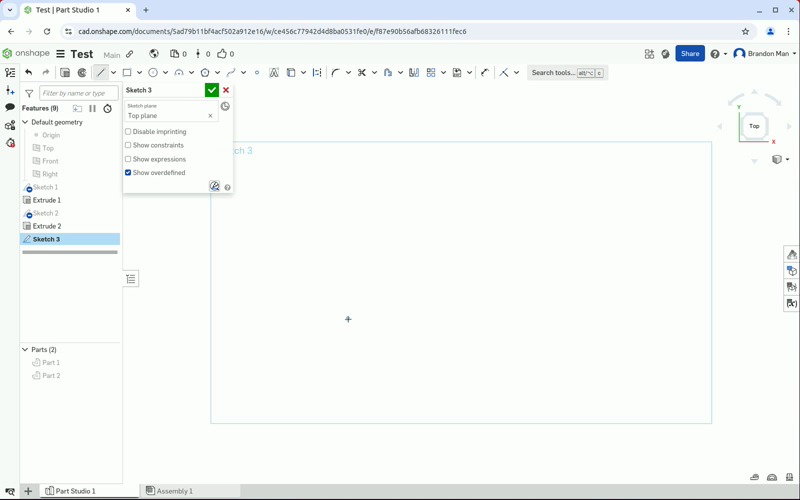
key_down(shift)
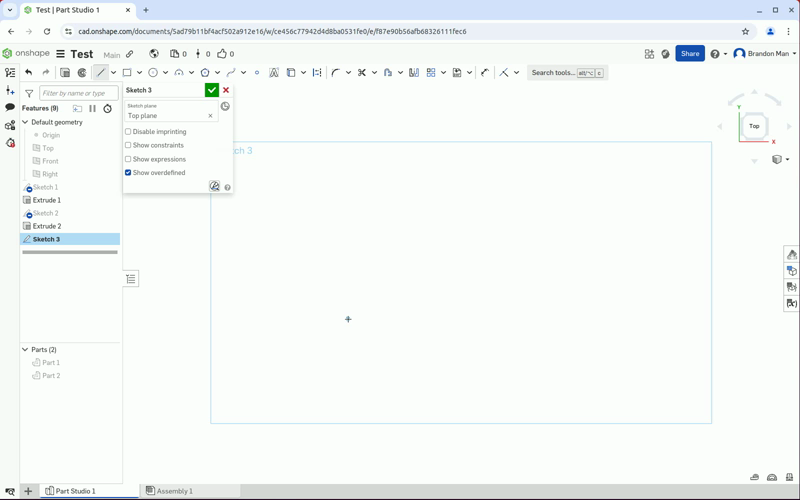
mouse_move(572, 318)
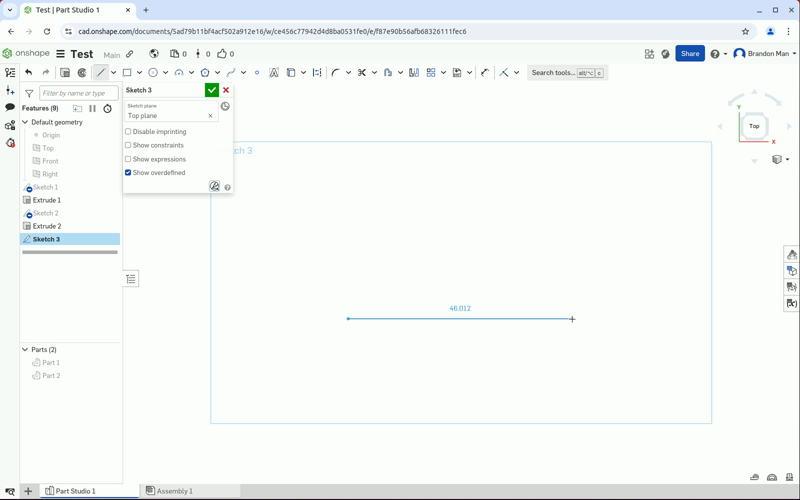
click(572, 318)
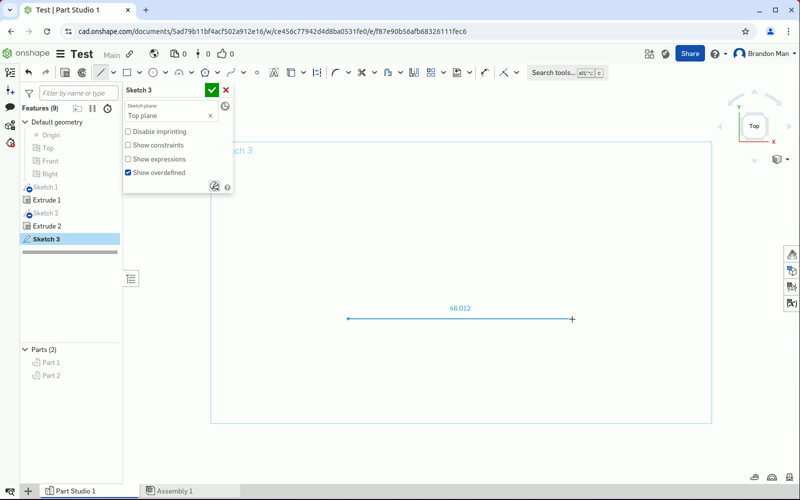
key_up(shift)
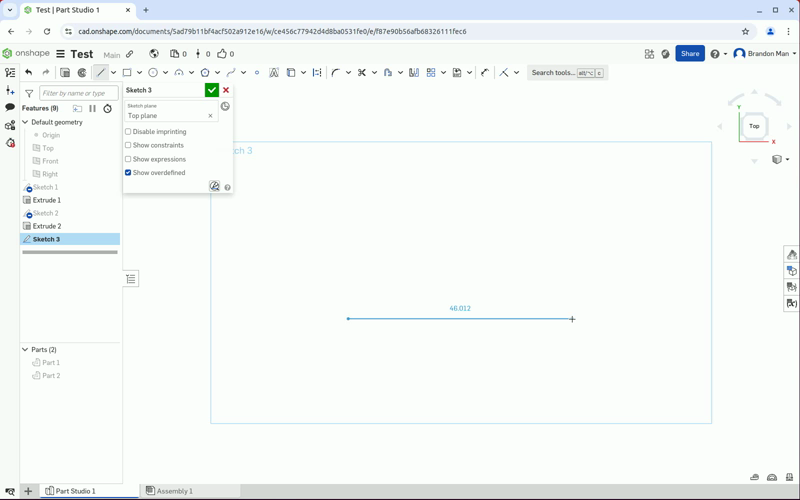
key_down(shift)
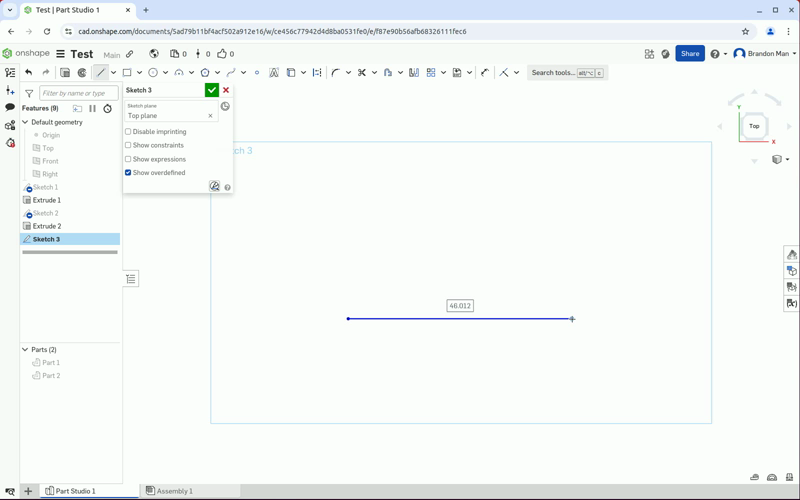
mouse_move(572, 247)
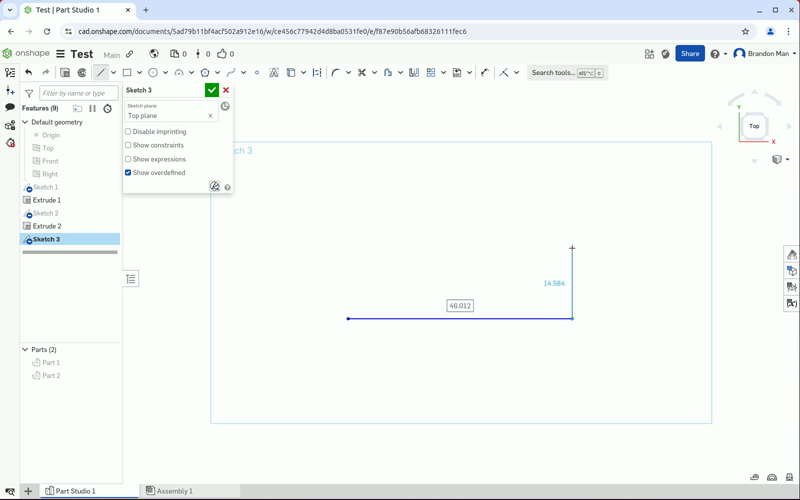
click(572, 247)
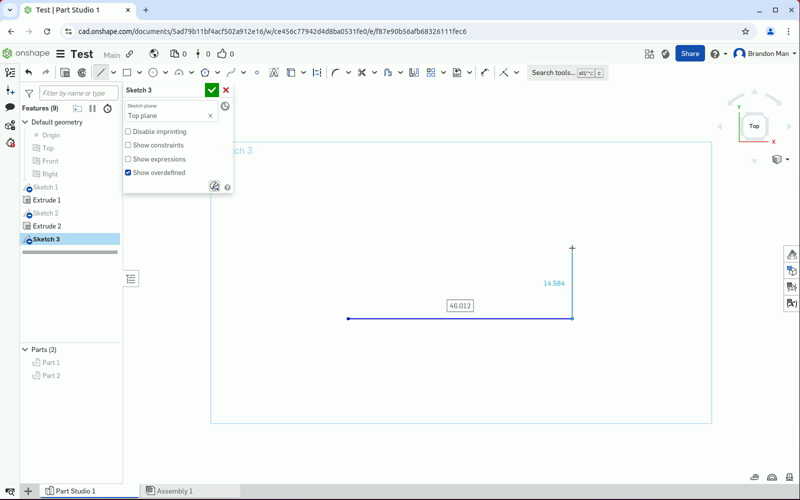
key_up(shift)
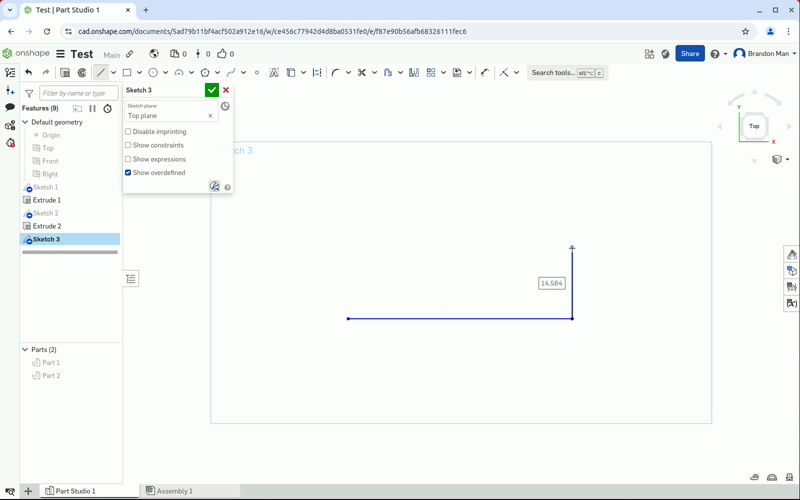
key_down(shift)
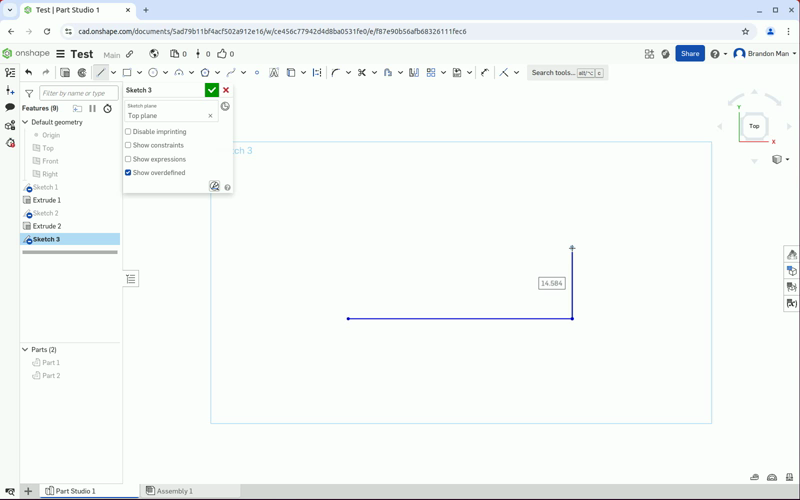
mouse_move(348, 247)
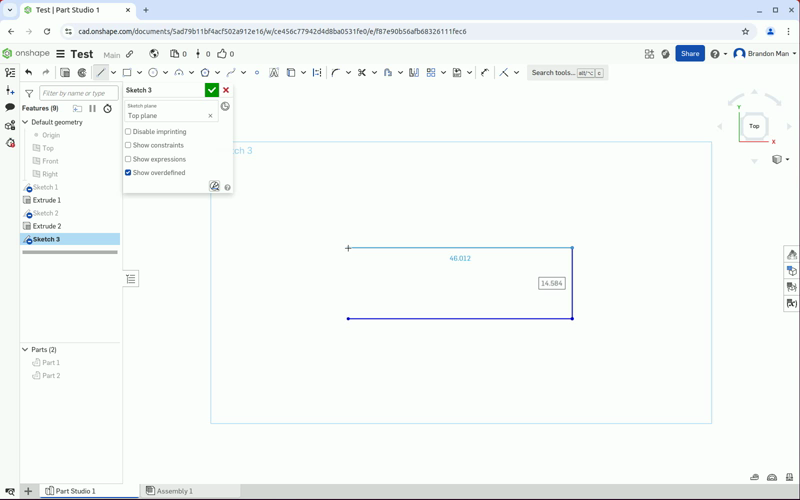
click(348, 247)
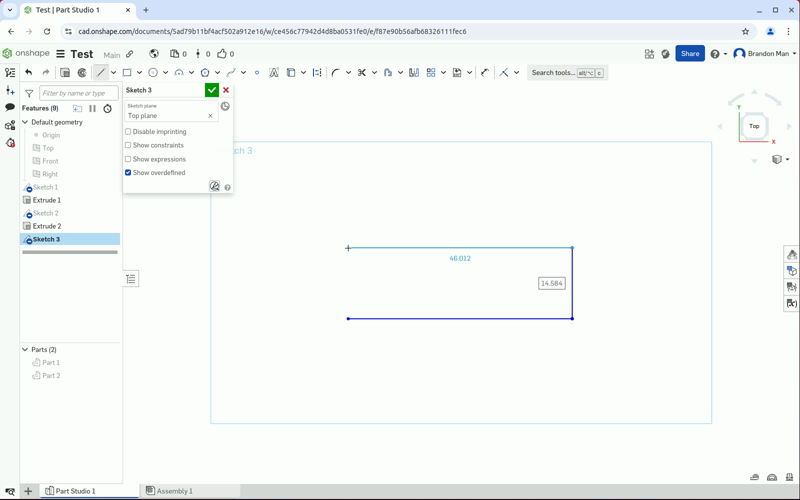
key_up(shift)
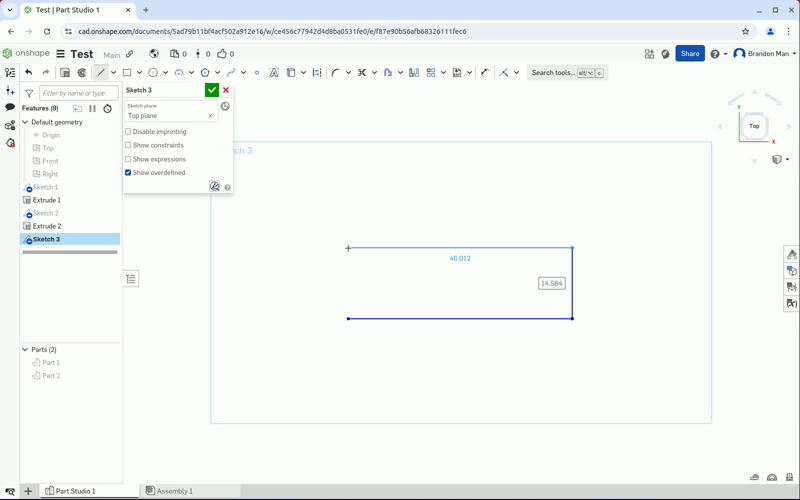
key_down(shift)
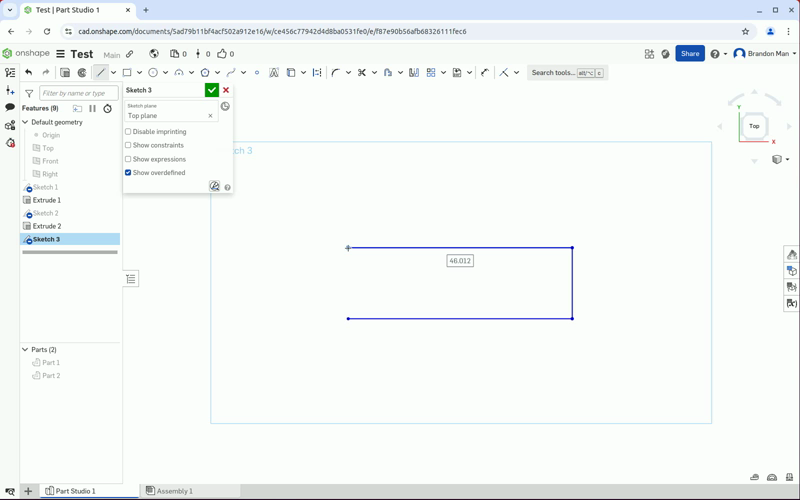
mouse_move(348, 318)
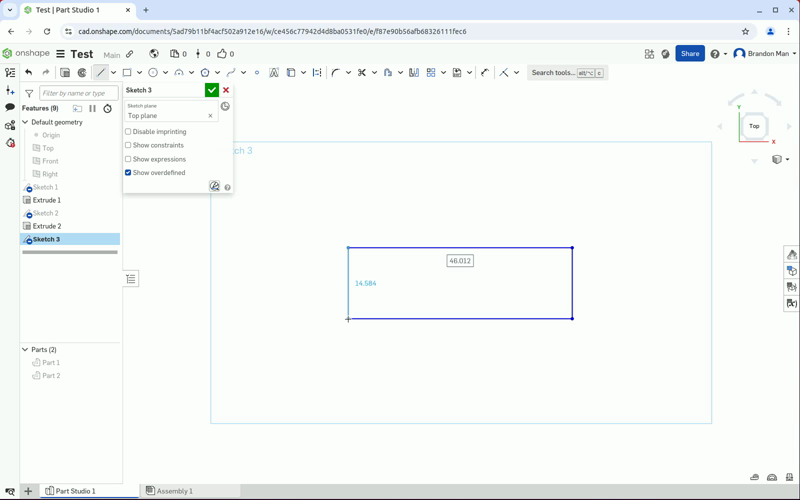
key_up(shift)
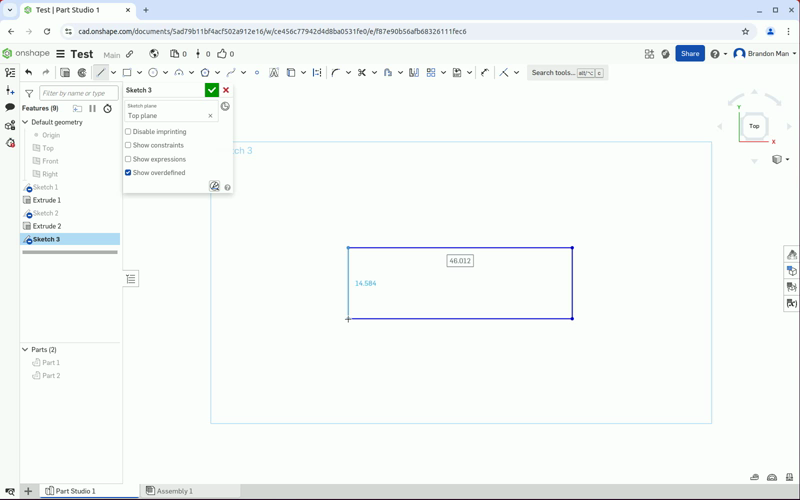
click(348, 318)
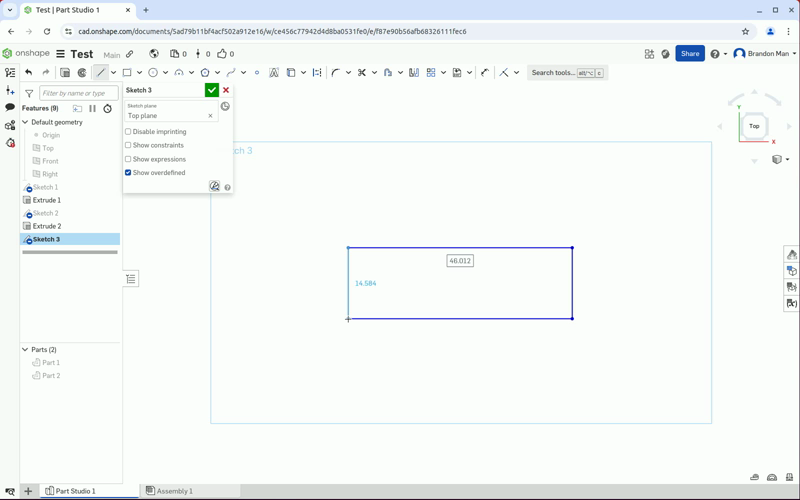
key(esc)
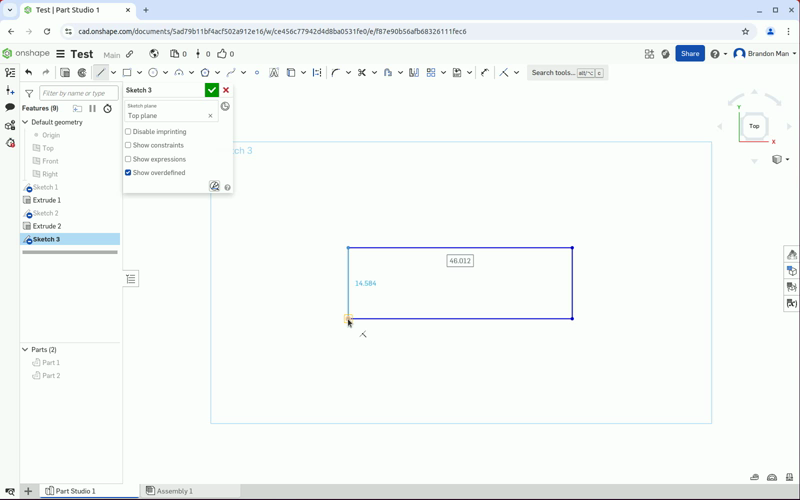
mouse_move(525, 282)
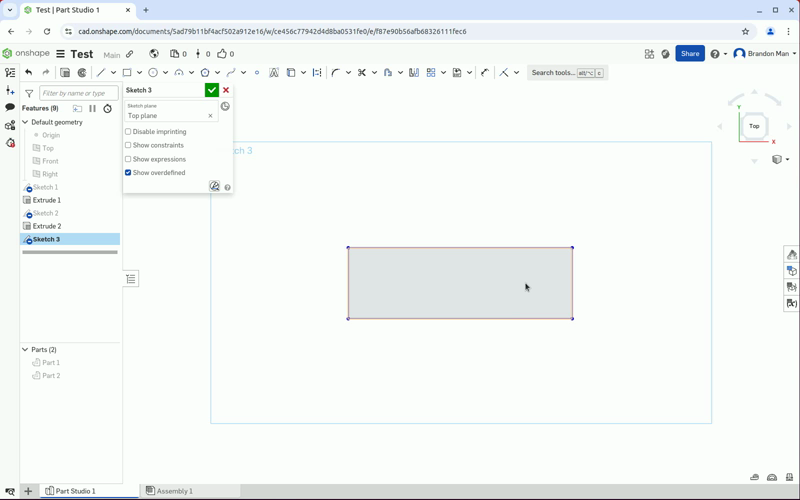
click(525, 282)
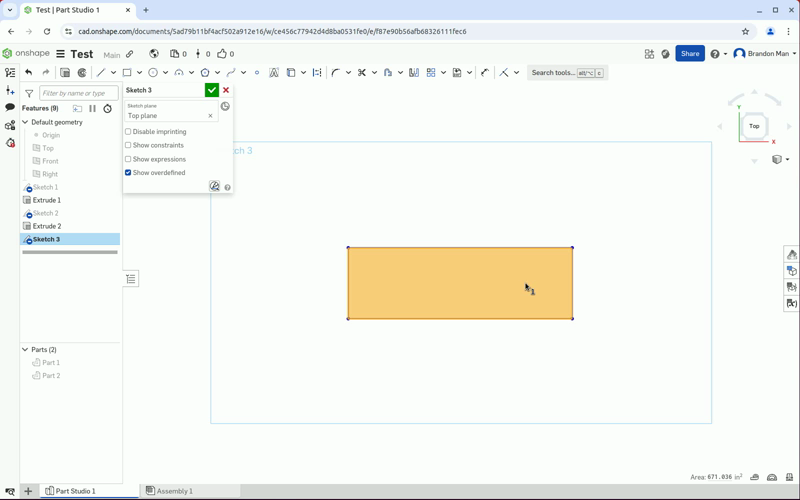
mouse_move(73, 352)
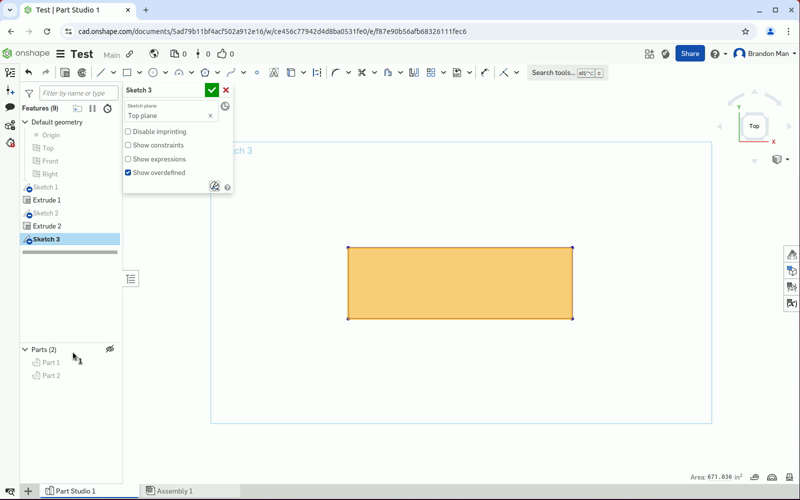
key(shift+y)
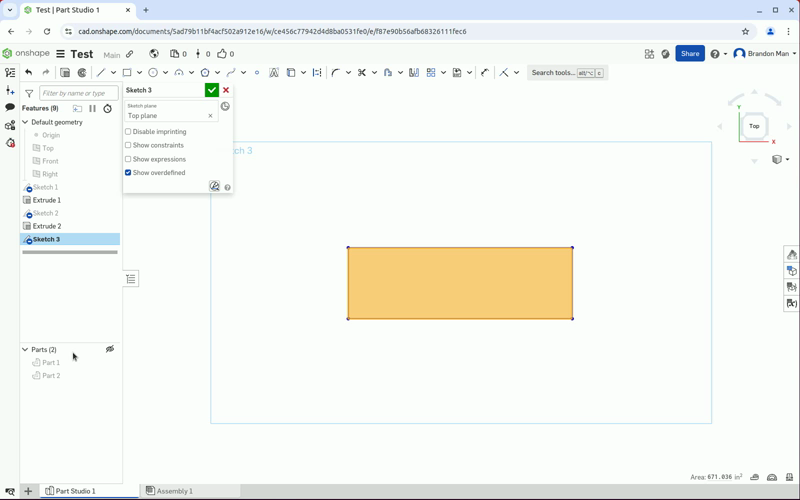
key(shift+e)
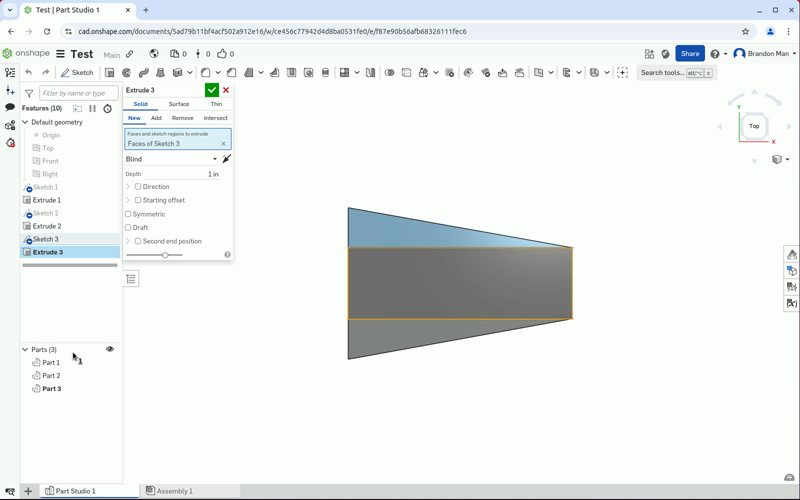
mouse_move(143, 106)
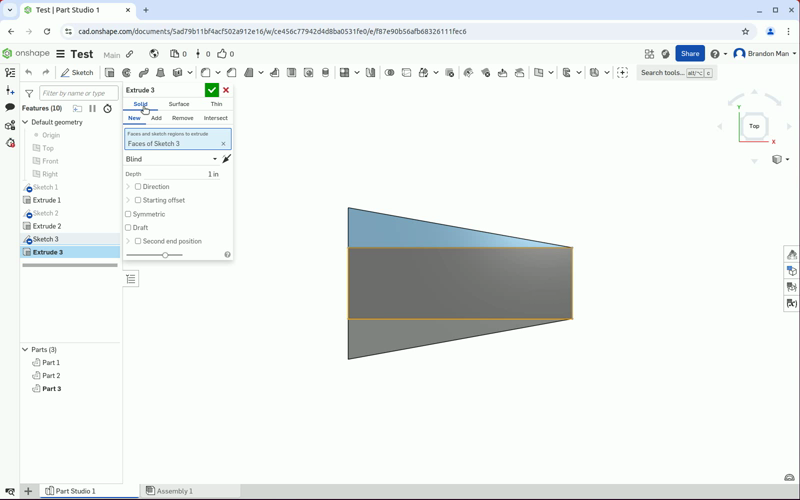
click(143, 106)
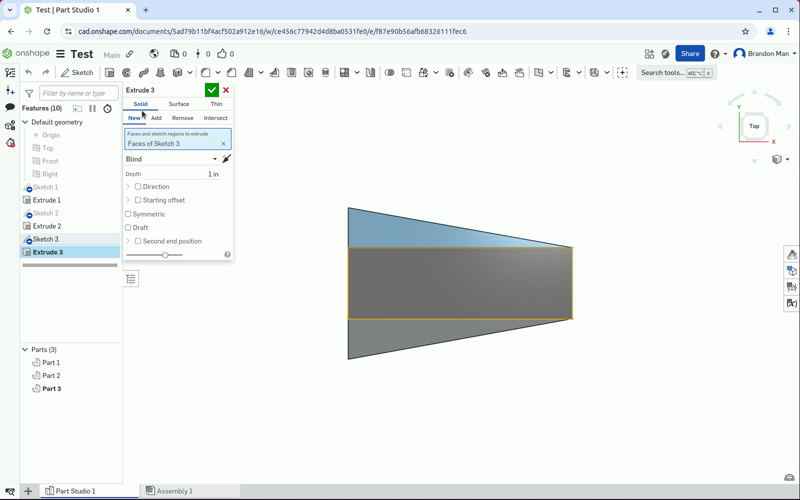
mouse_move(137, 120)
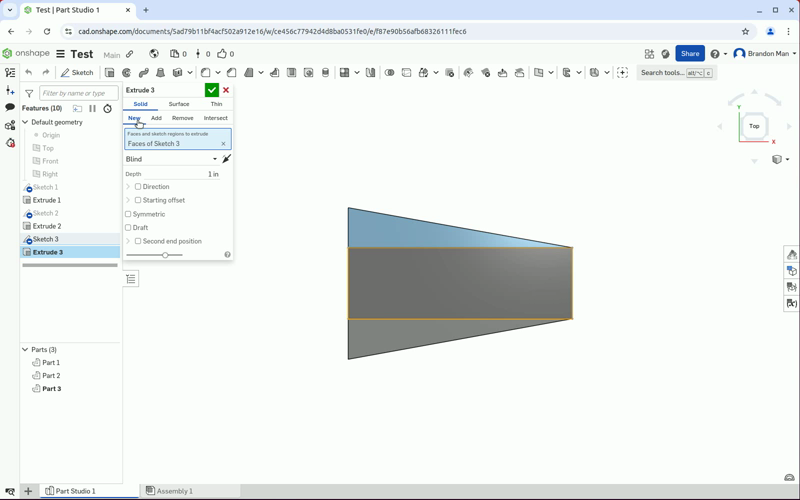
click(137, 120)
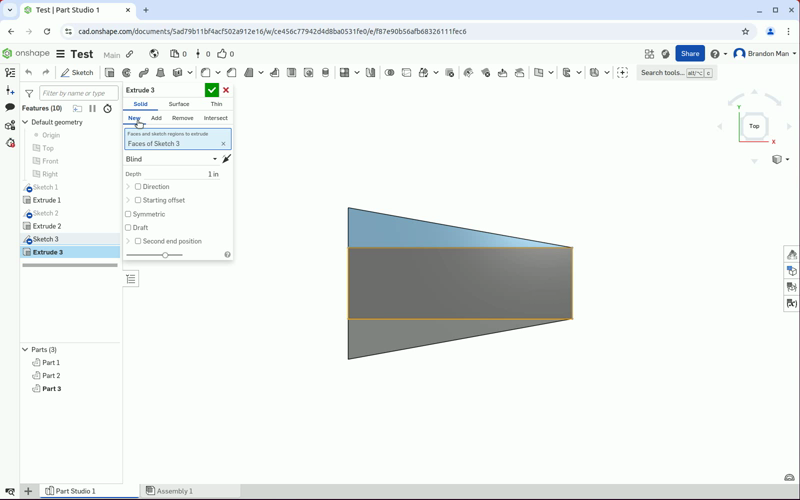
key(tab, 4)
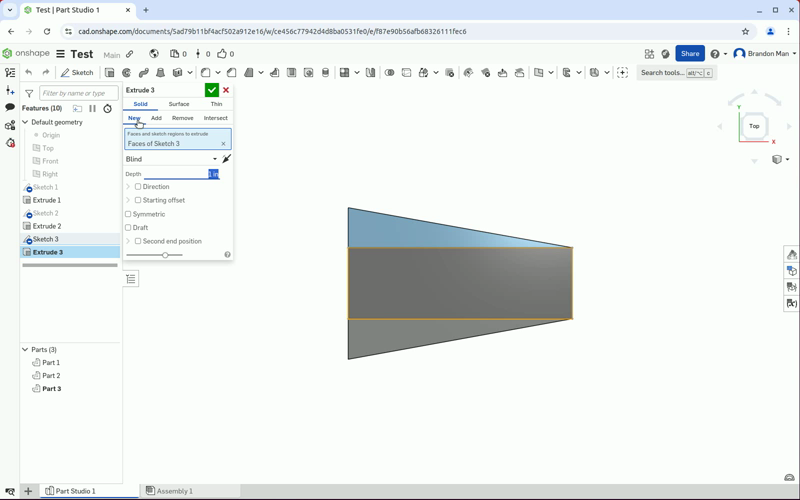
text(0.481)
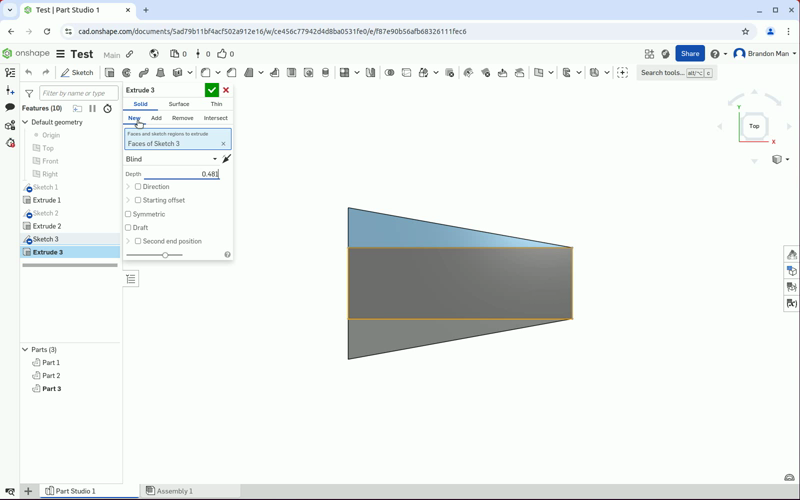
key(enter)
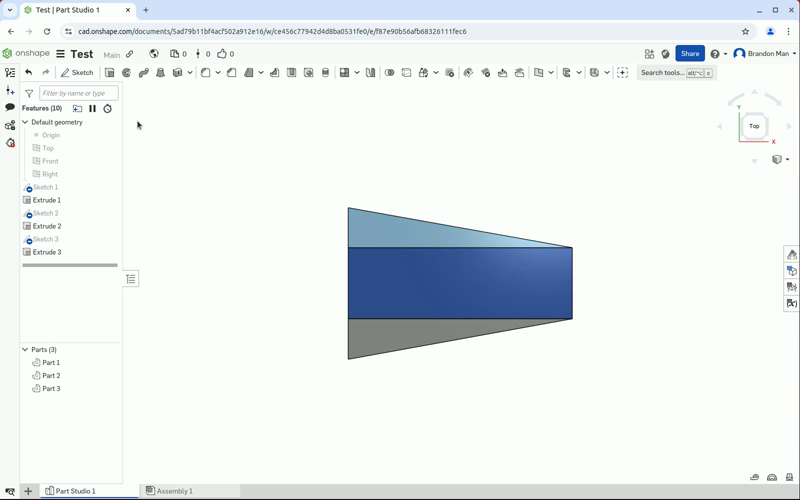
key(shift+h)
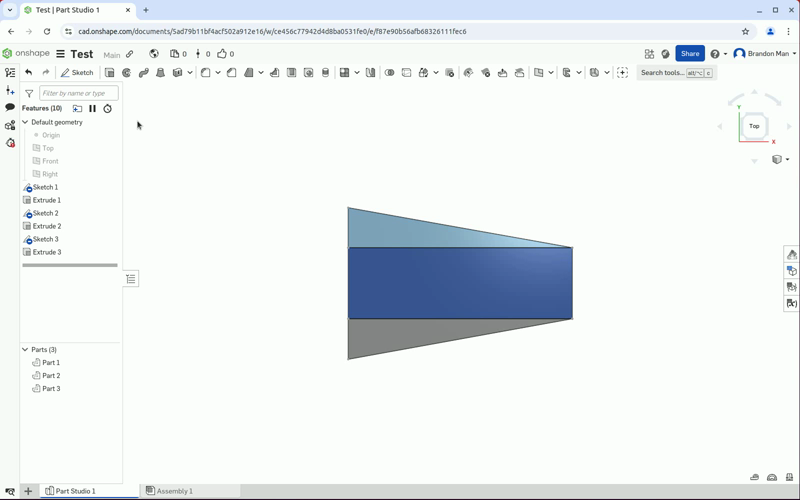
key(shift+h)
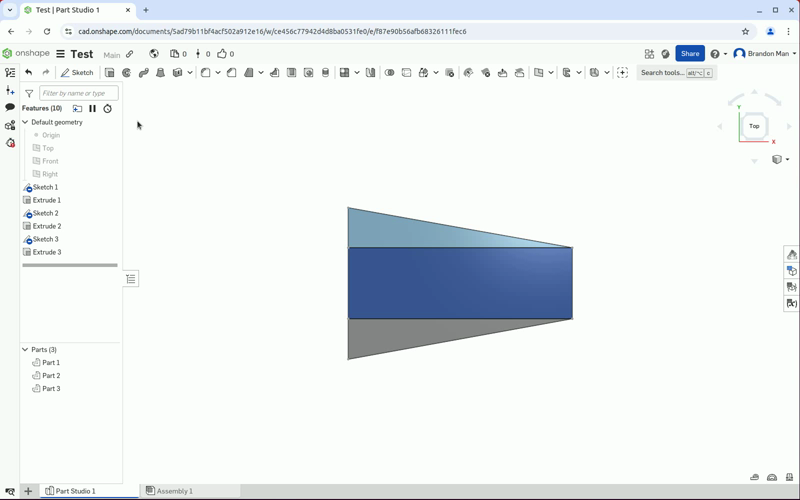
key(shift+7)
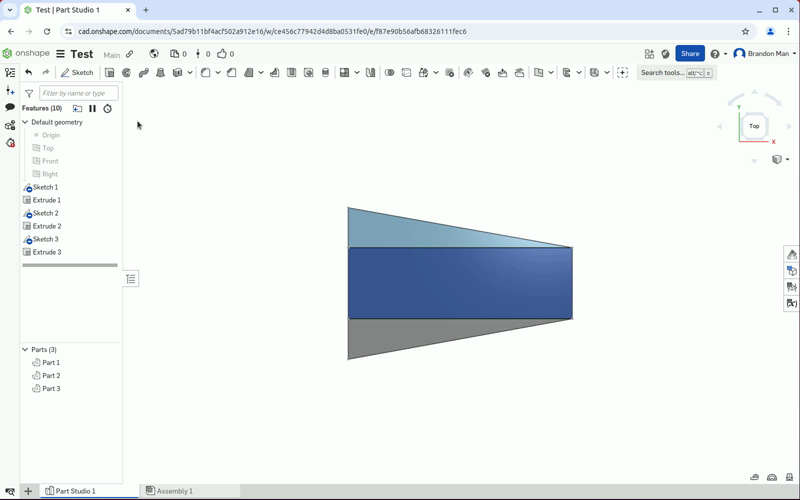
key(up, 3)
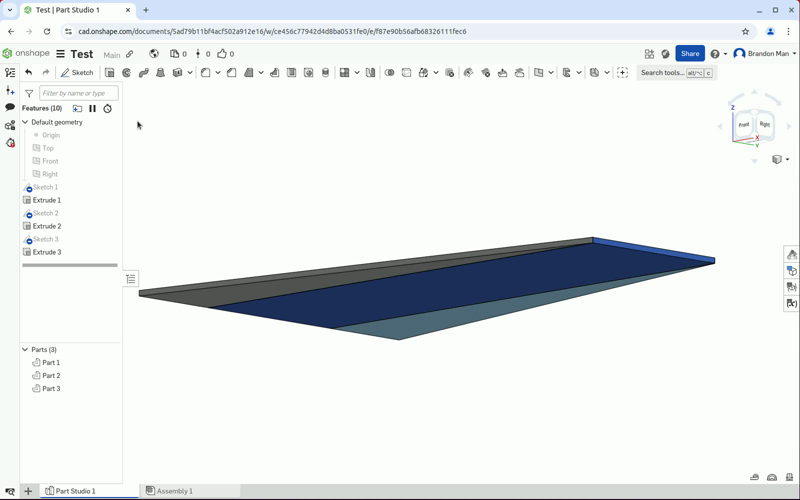
key(left, 3)
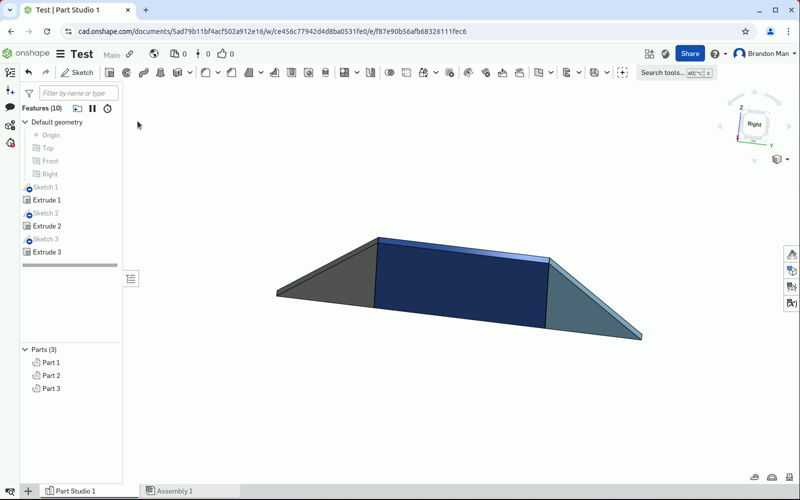
key(right, 3)
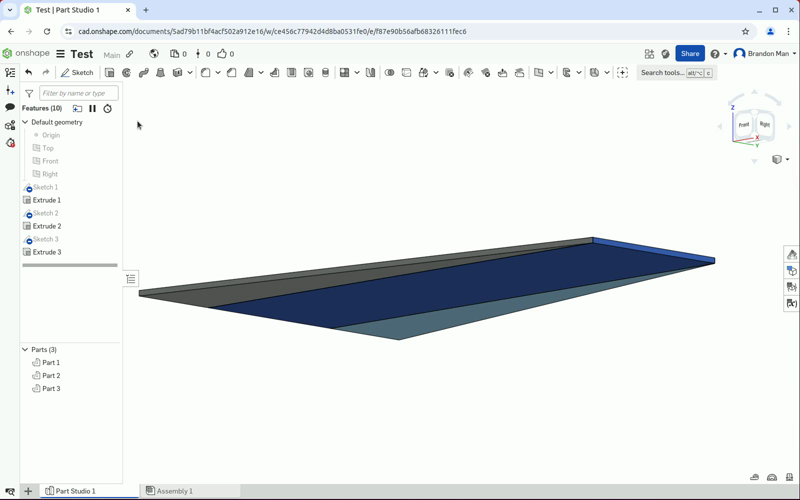
key(down, 3)
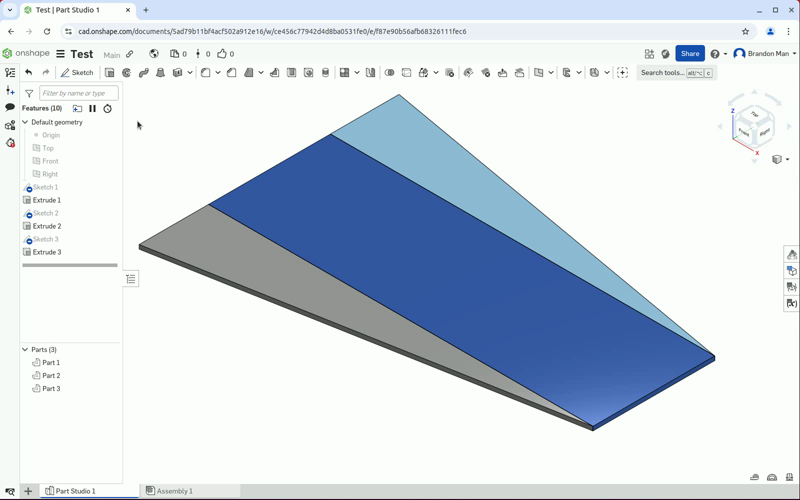
mouse_move(73, 189)
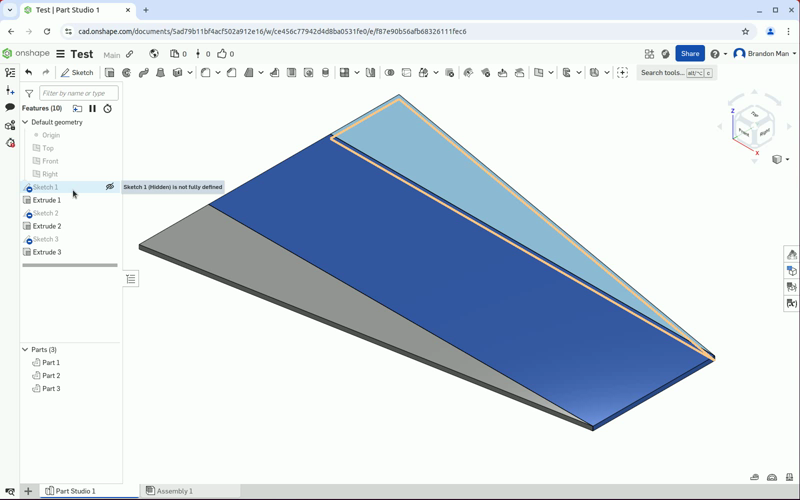
click(73, 189)